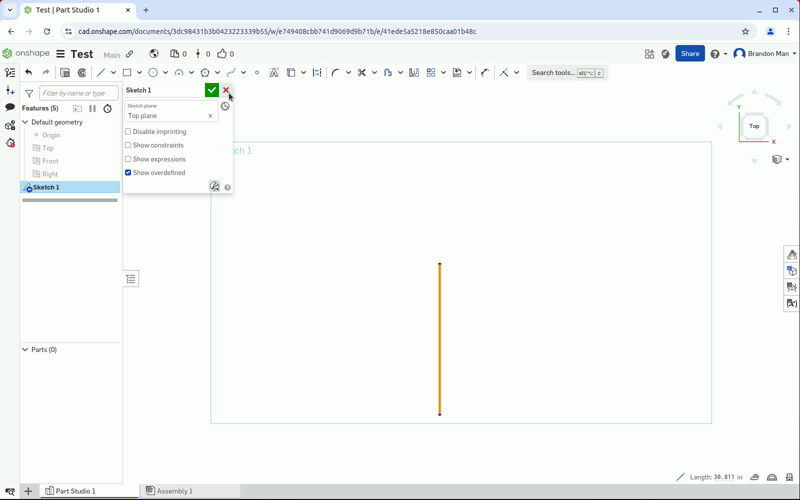
key(shift+h)
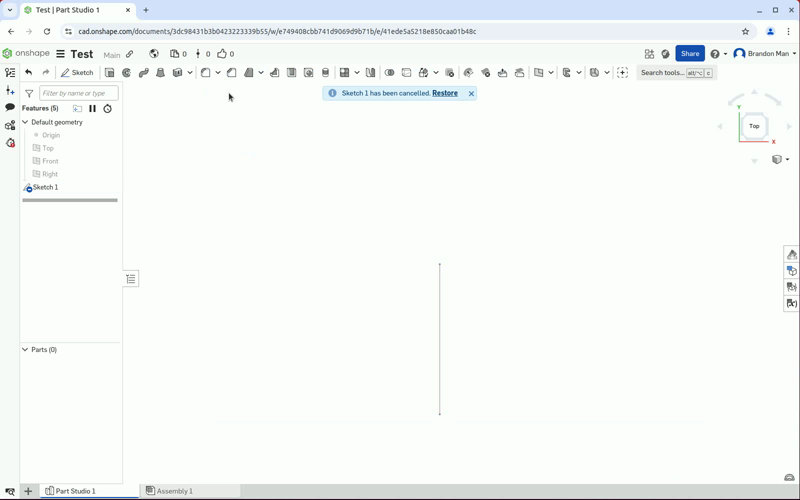
key(shift+s)
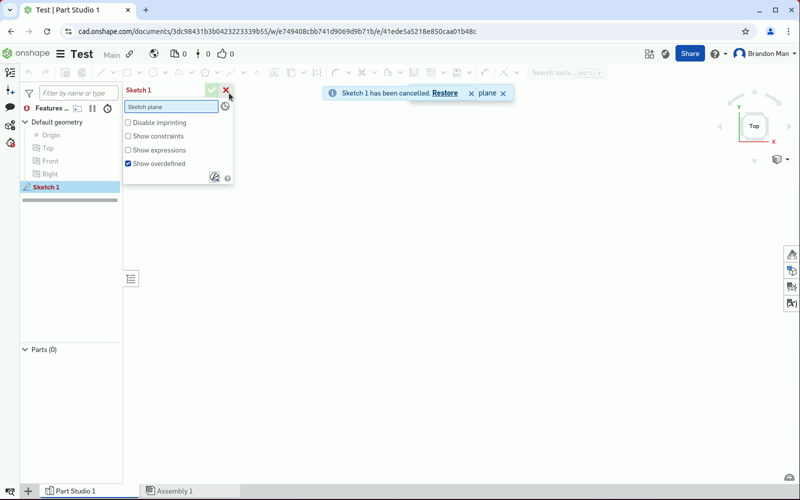
mouse_move(73, 150)
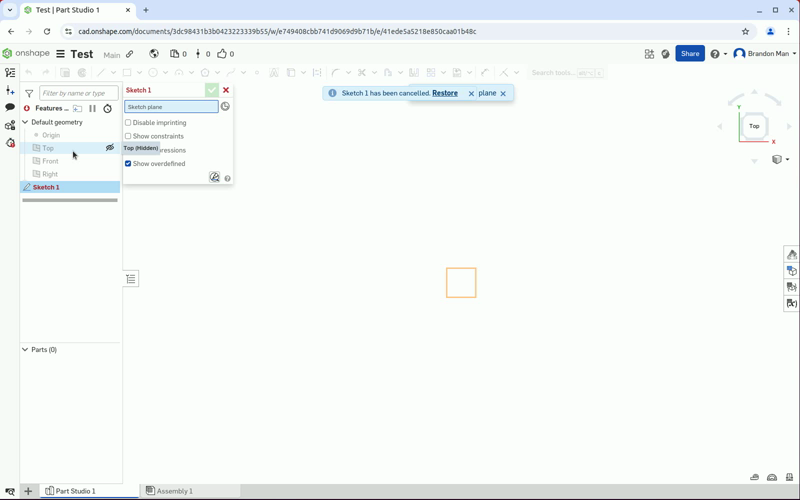
click(73, 150)
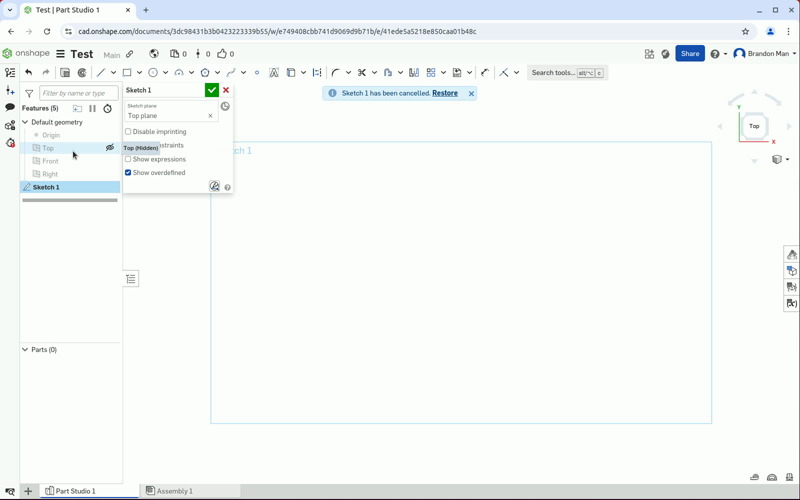
mouse_move(73, 352)
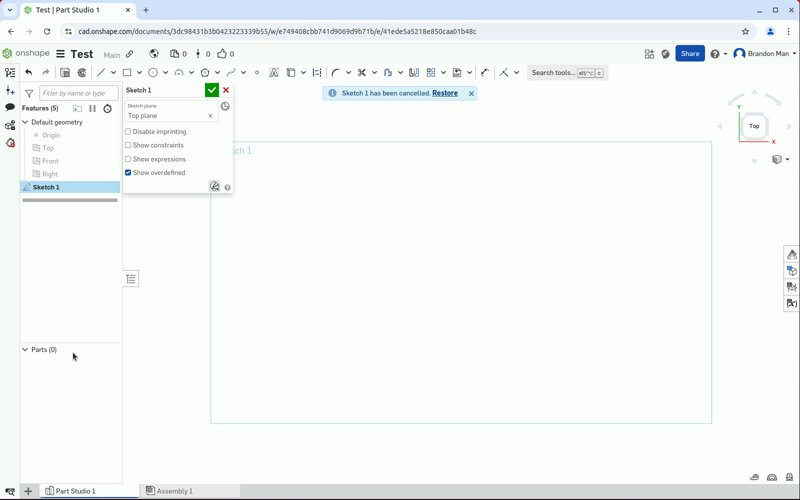
key(y)
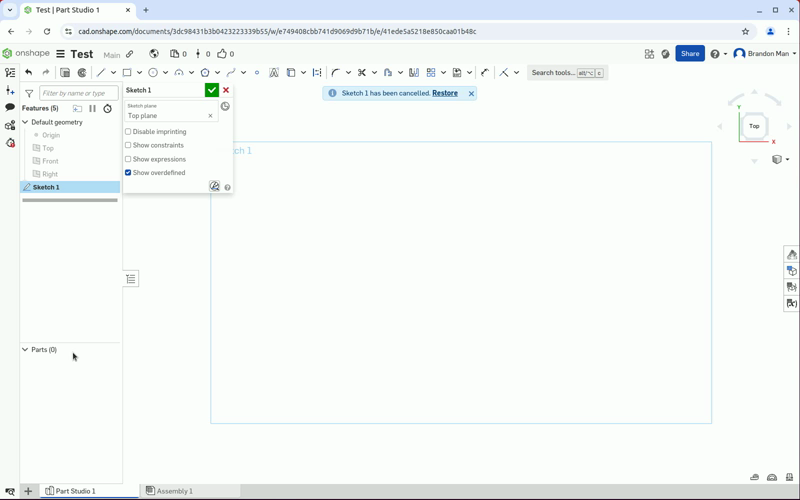
key(l)
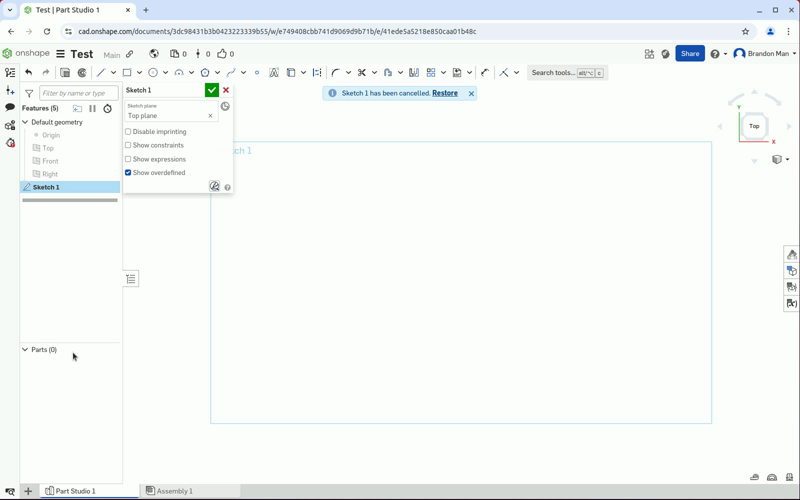
key_down(shift)
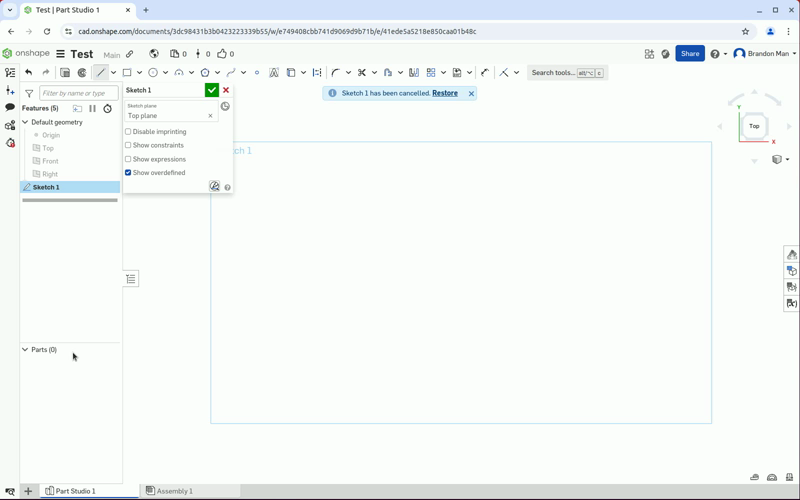
mouse_move(460, 282)
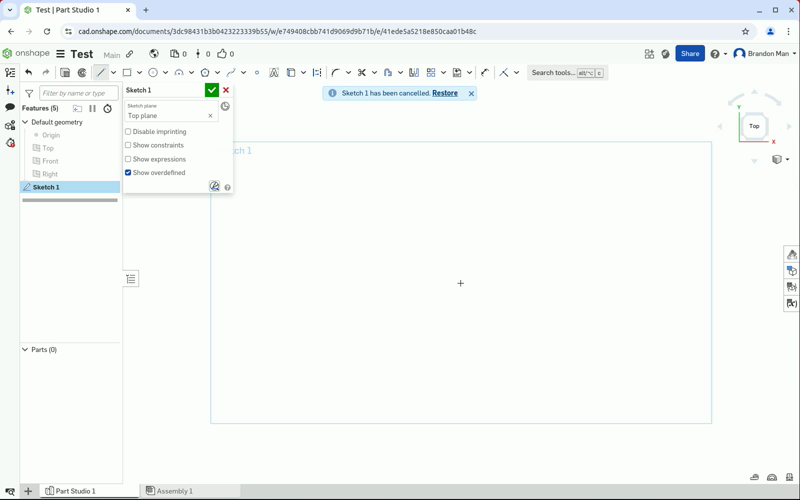
click(460, 282)
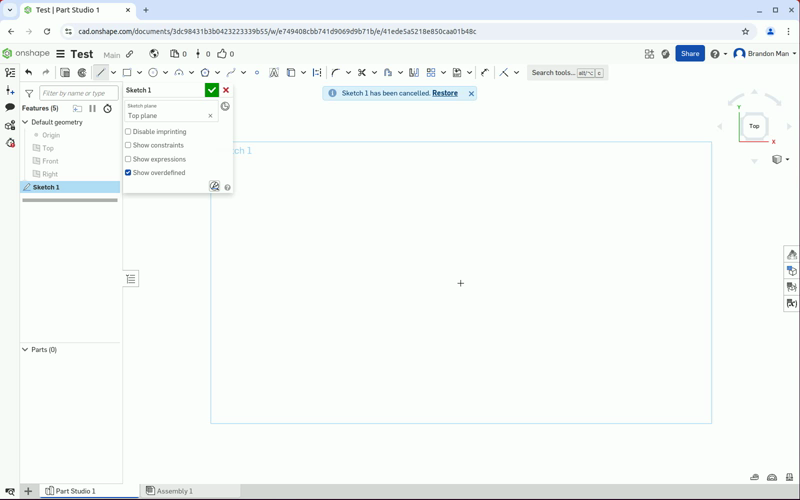
key_up(shift)
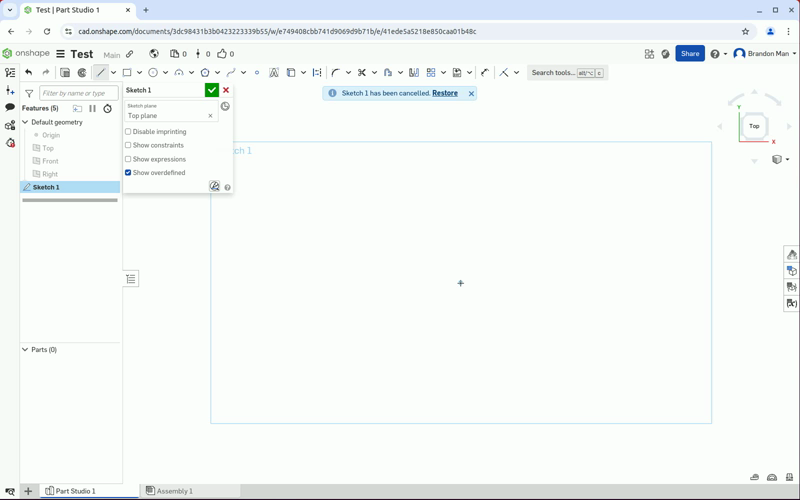
key_down(shift)
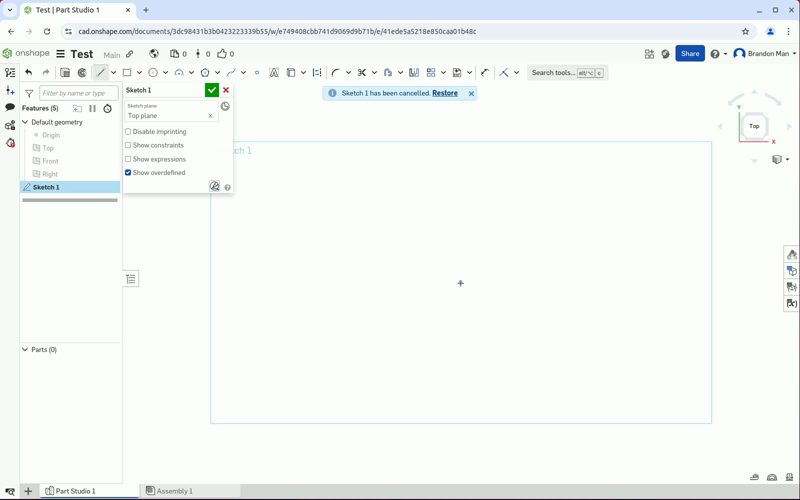
mouse_move(557, 282)
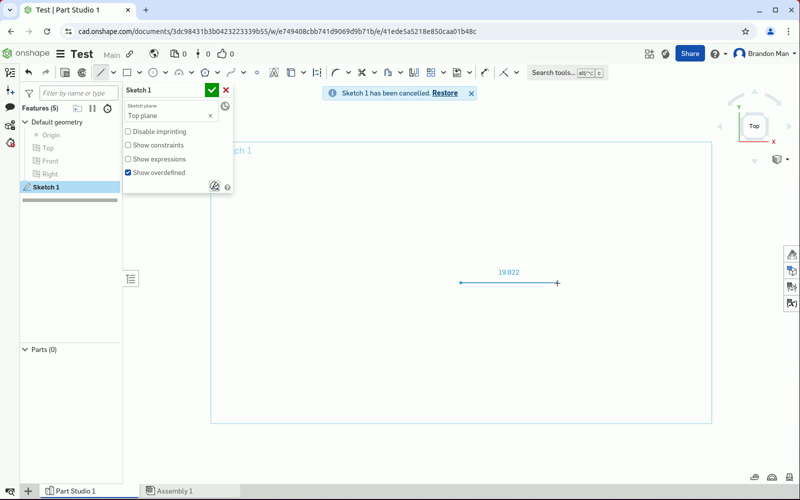
click(557, 282)
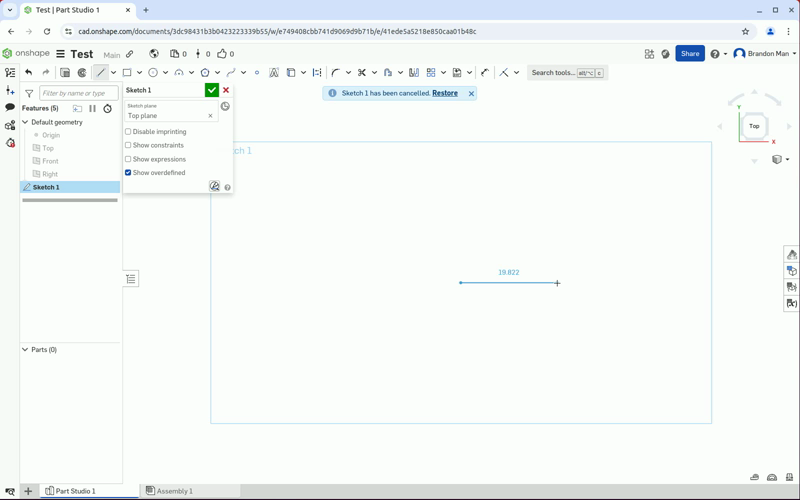
key_up(shift)
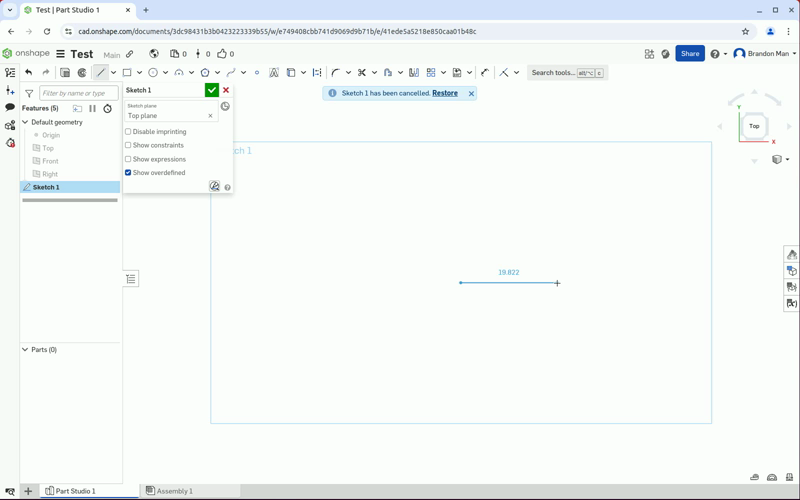
key_down(shift)
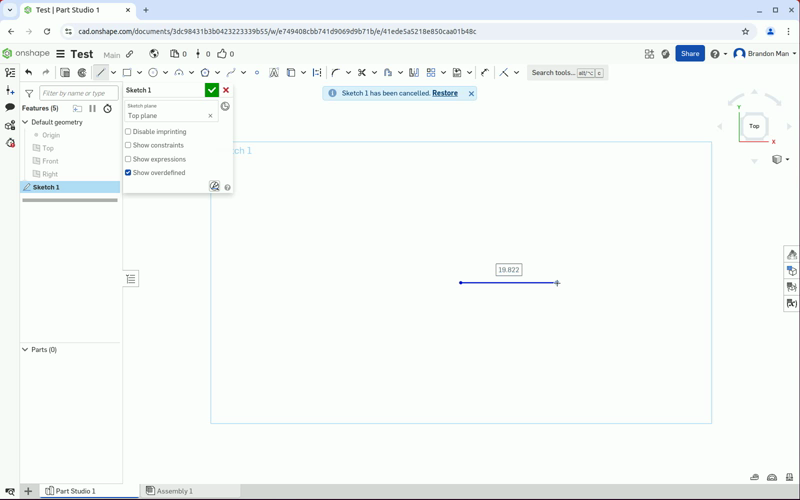
mouse_move(557, 219)
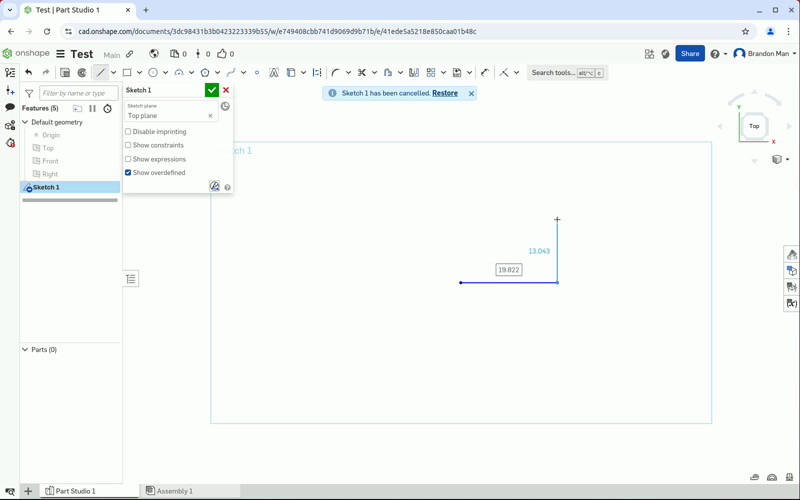
click(557, 219)
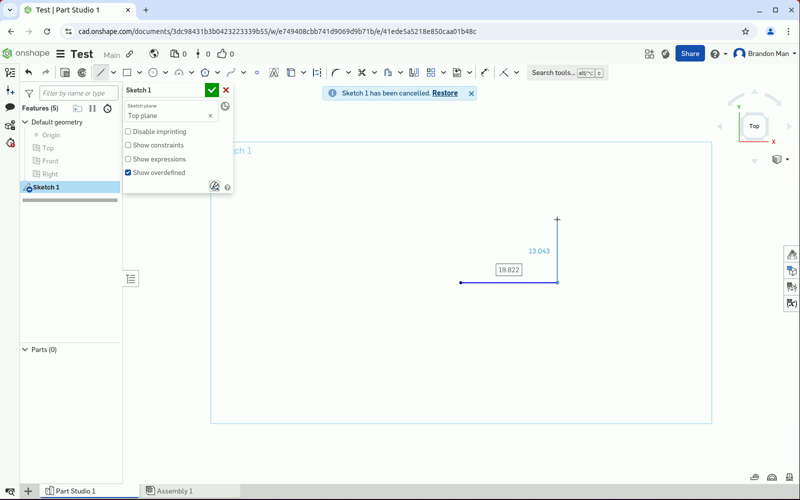
key_up(shift)
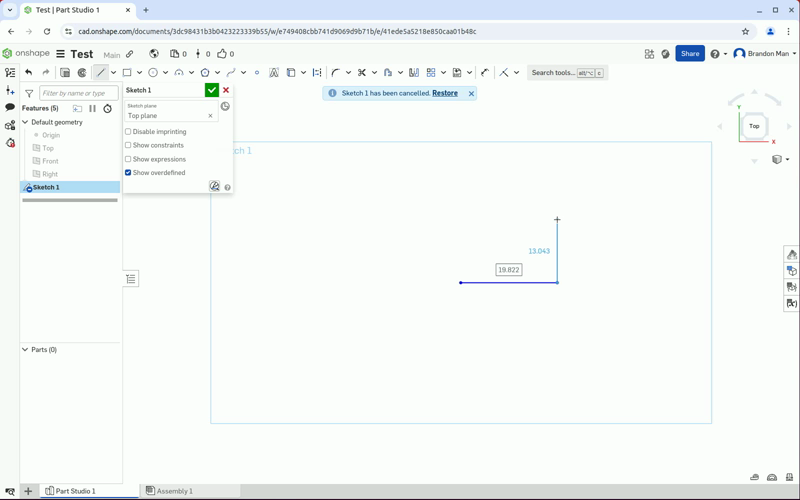
key_down(shift)
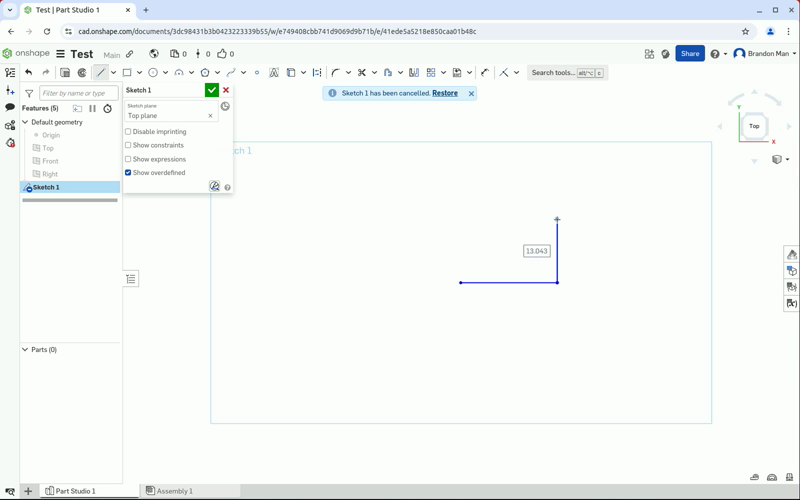
mouse_move(460, 219)
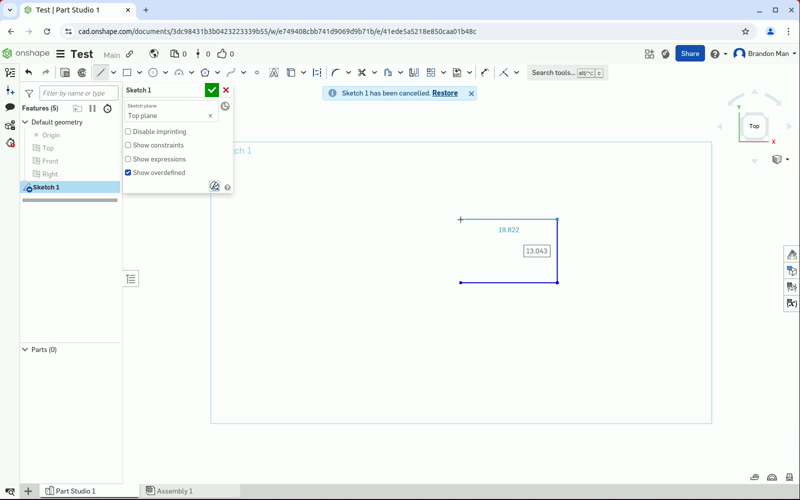
click(460, 219)
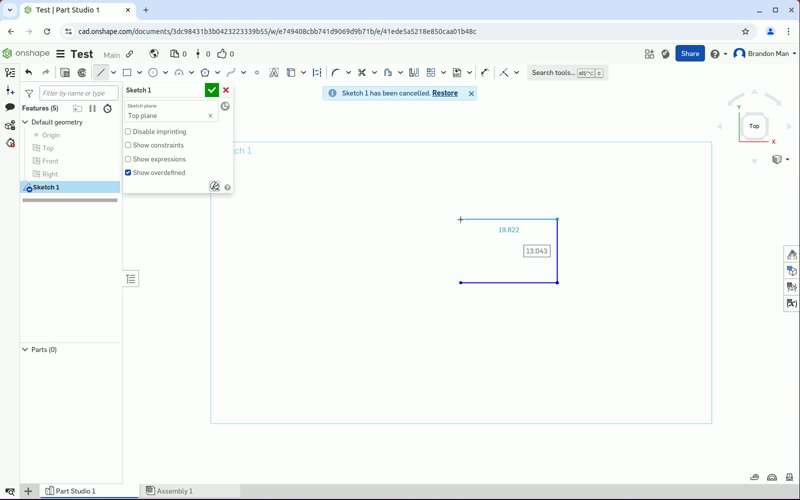
key_up(shift)
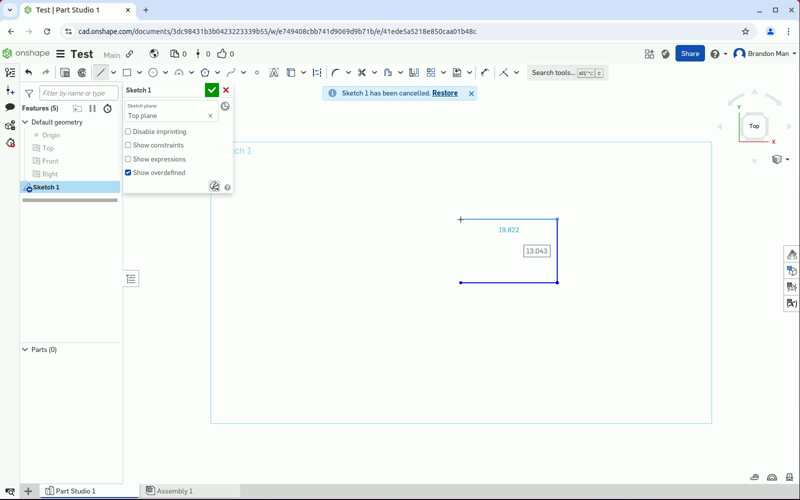
key_down(shift)
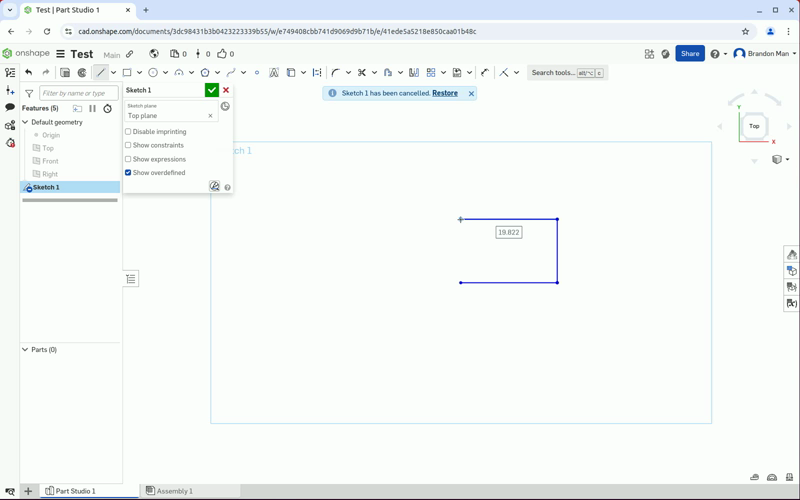
mouse_move(460, 282)
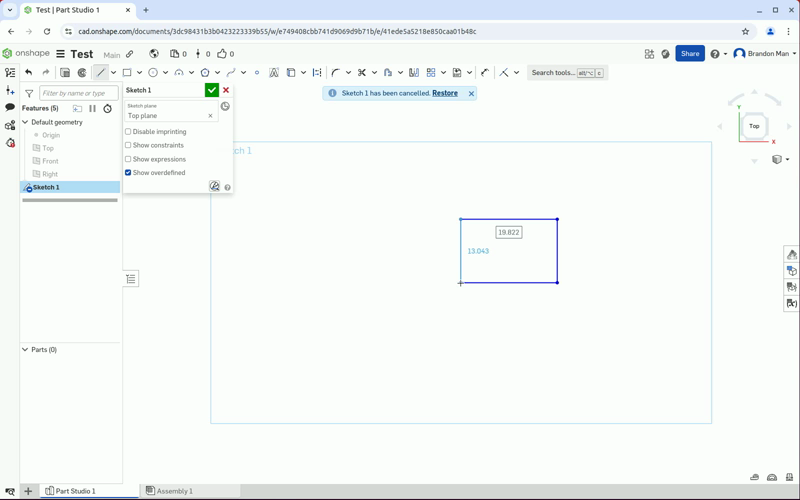
key_up(shift)
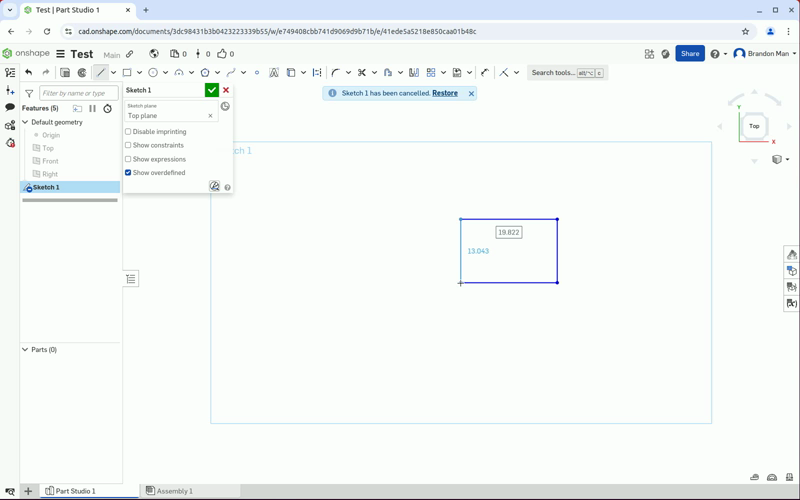
click(460, 282)
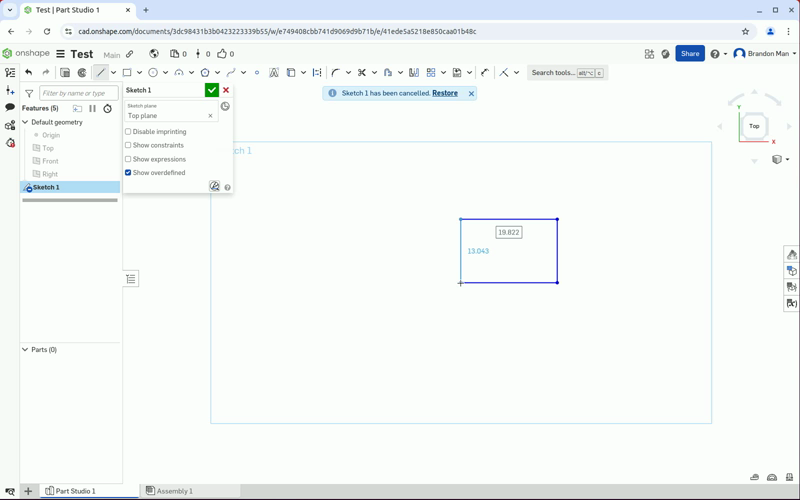
key(esc)
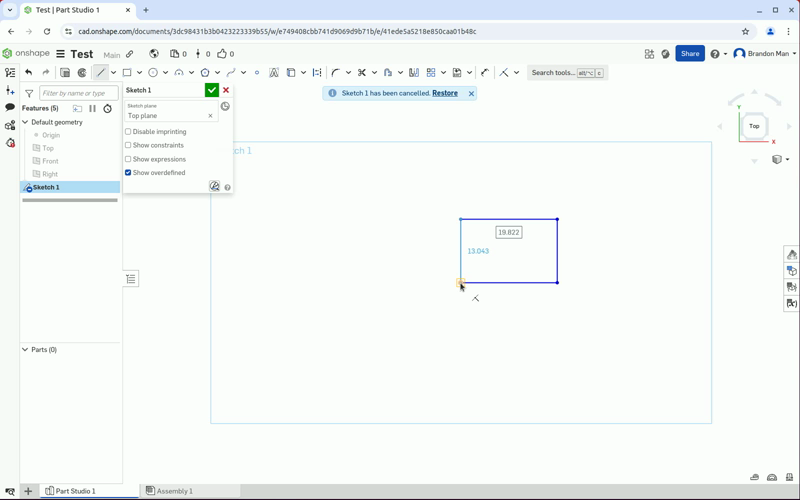
mouse_move(488, 277)
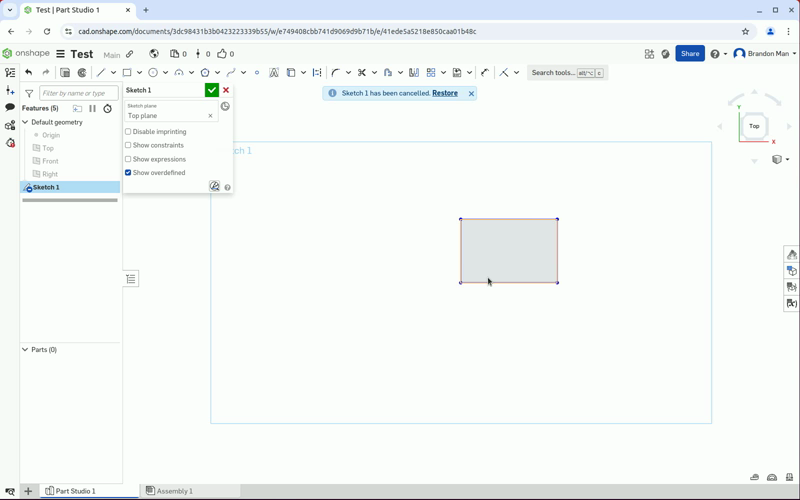
click(488, 277)
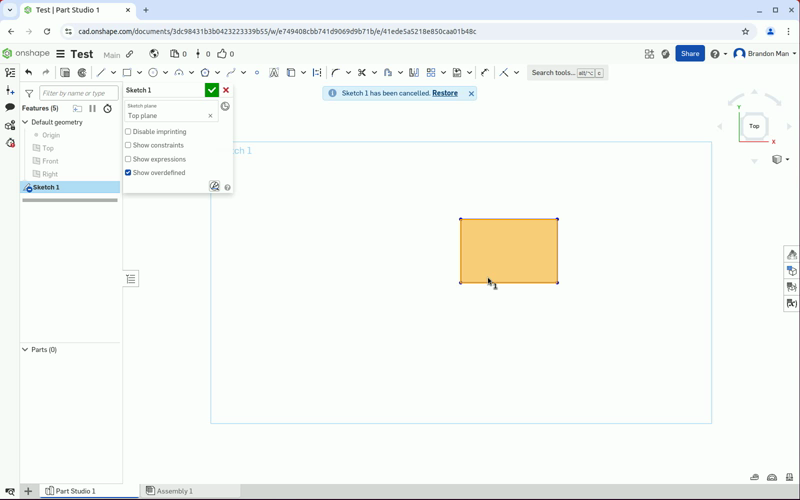
mouse_move(73, 352)
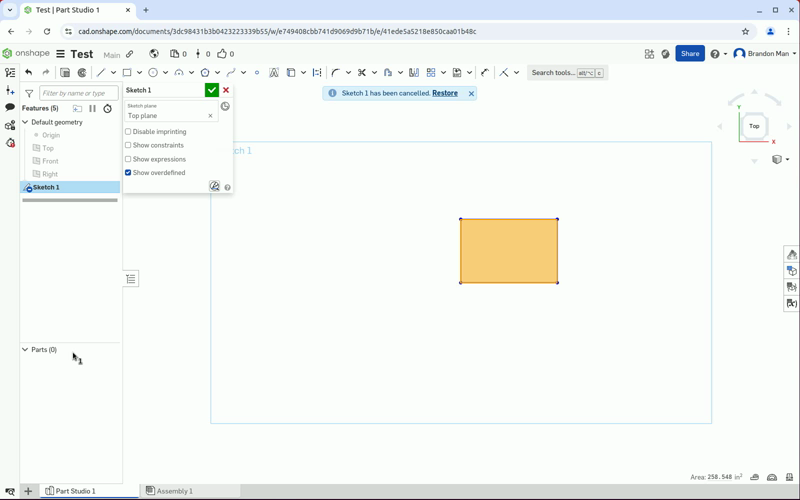
key(shift+y)
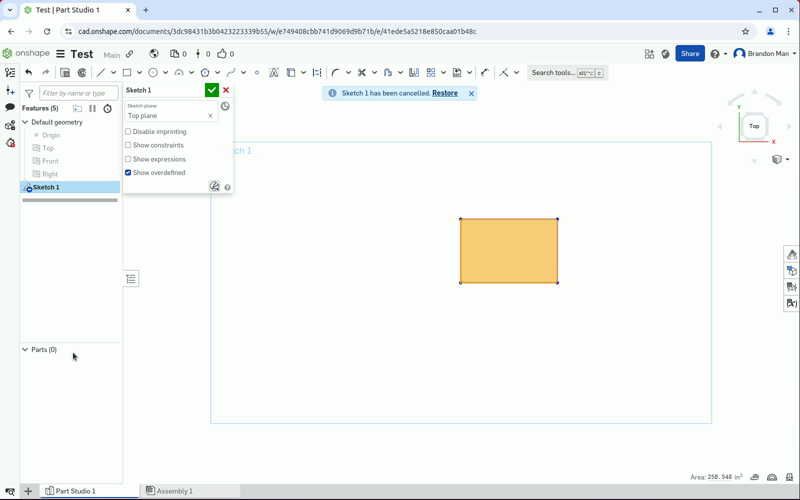
key(shift+e)
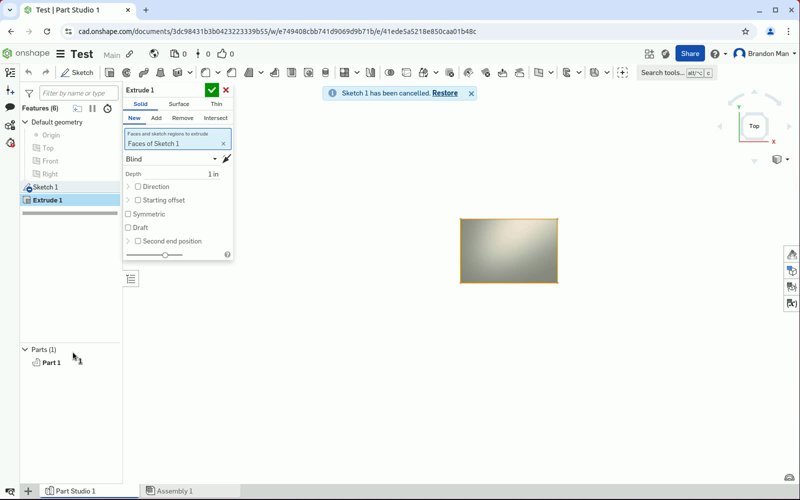
mouse_move(143, 106)
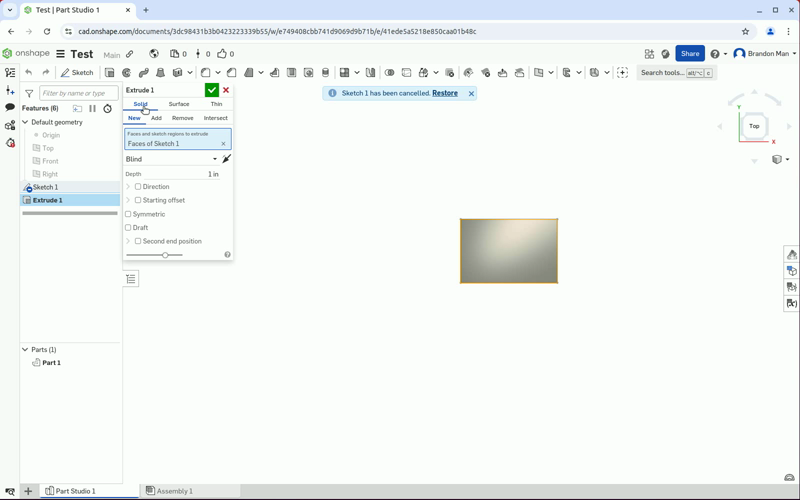
click(143, 106)
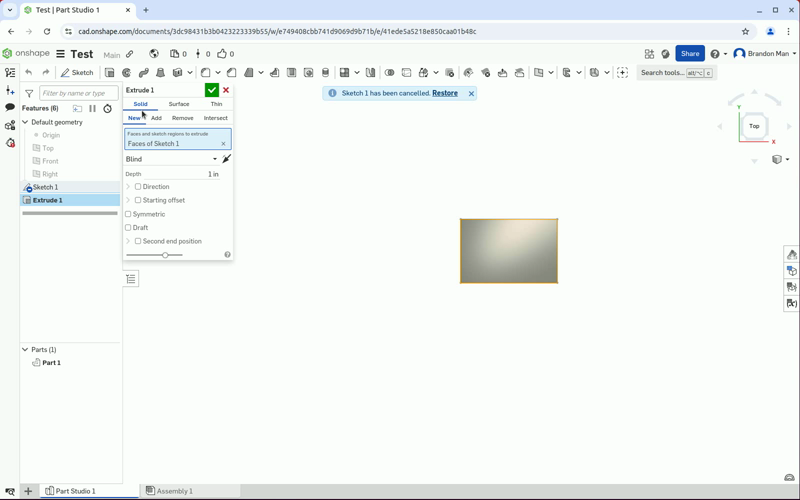
mouse_move(137, 120)
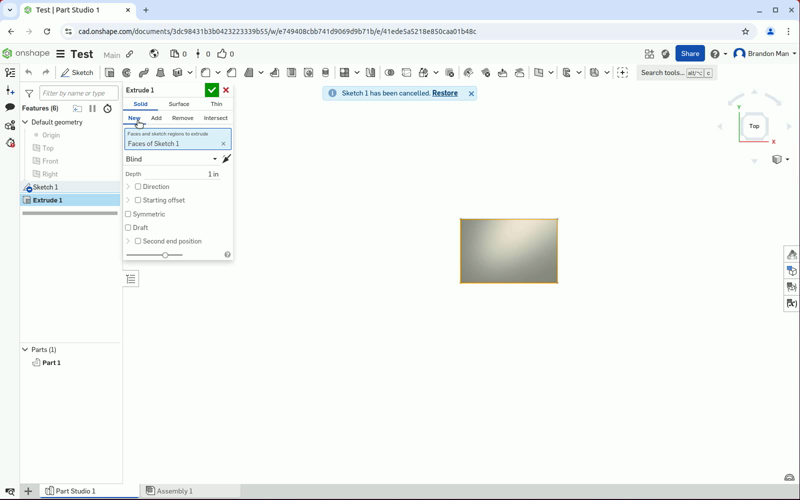
click(137, 120)
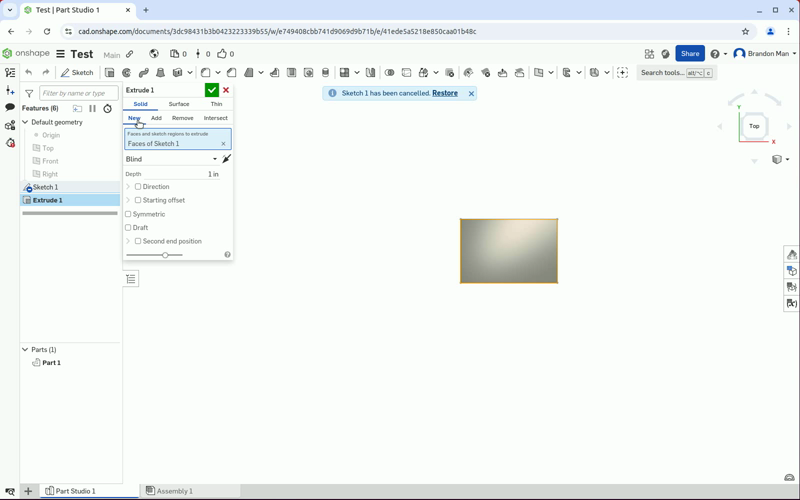
key(tab, 4)
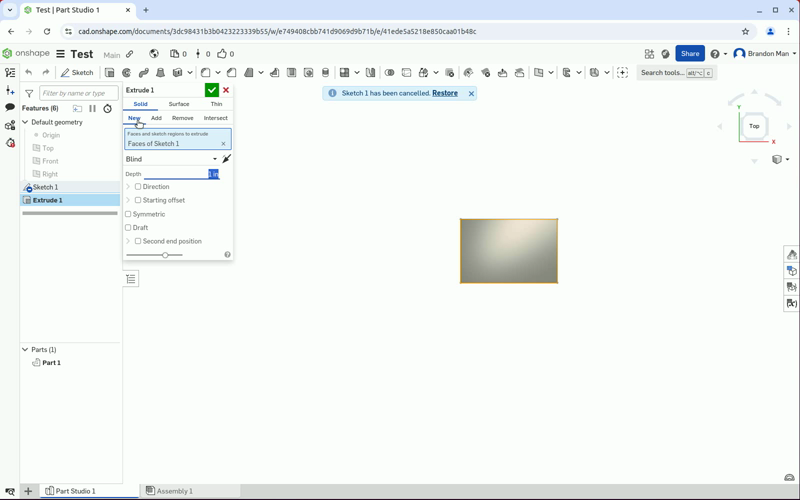
text(19.738)
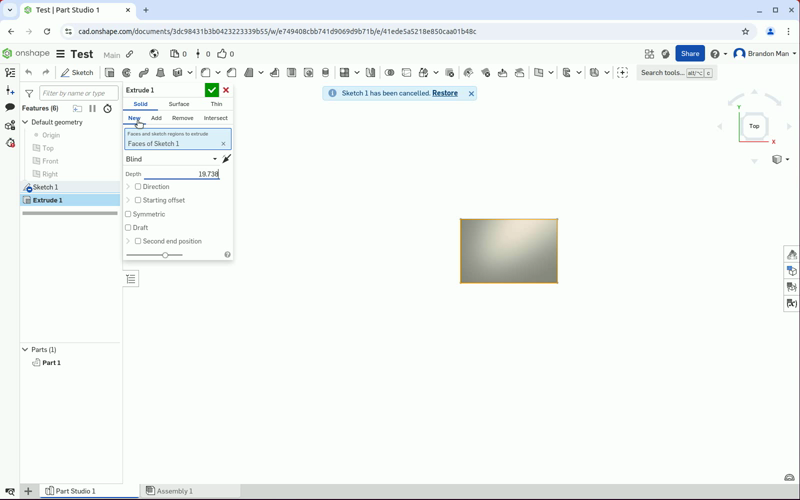
key(enter)
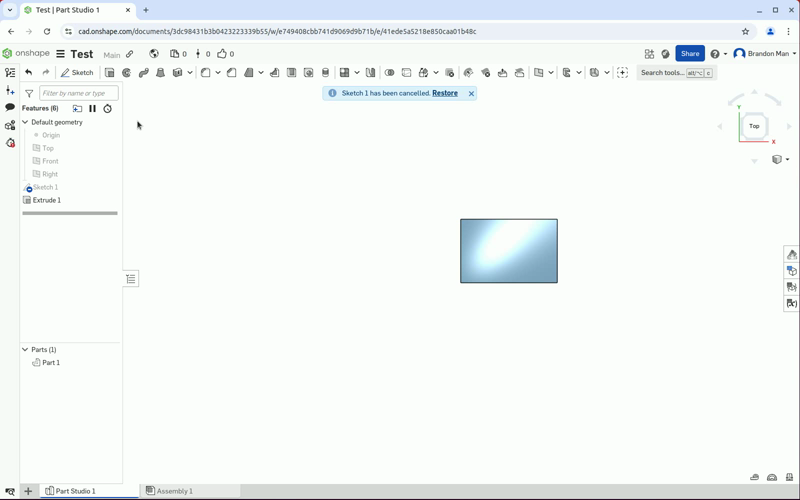
key(shift+h)
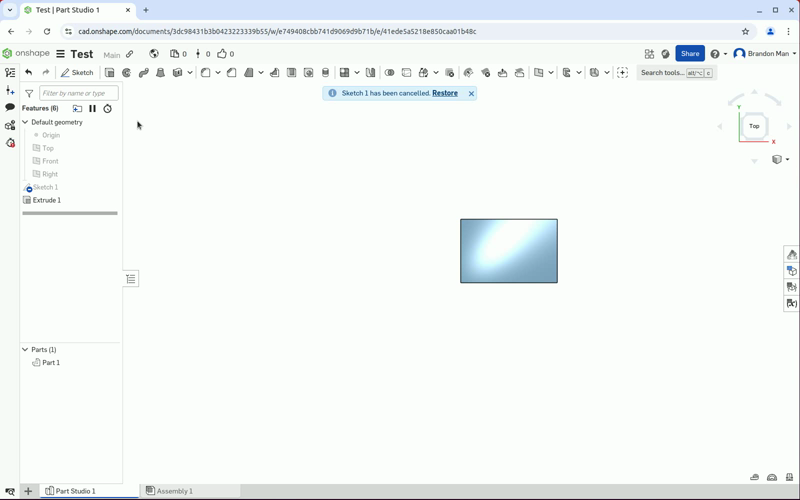
key(shift+h)
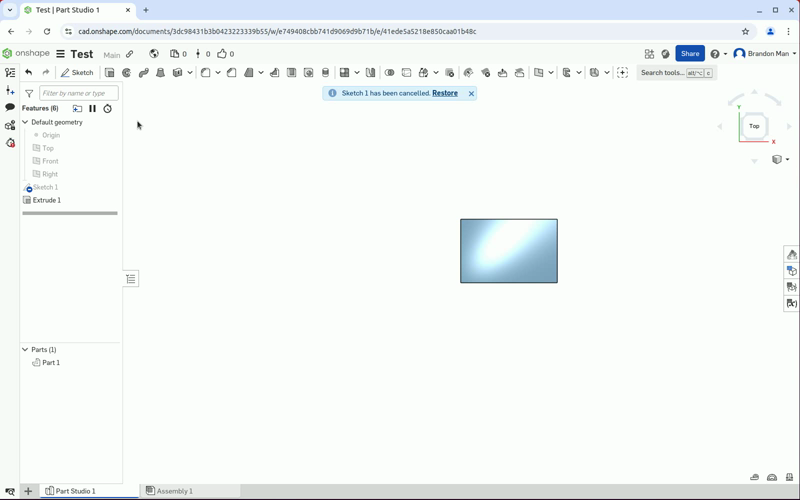
mouse_move(73, 189)
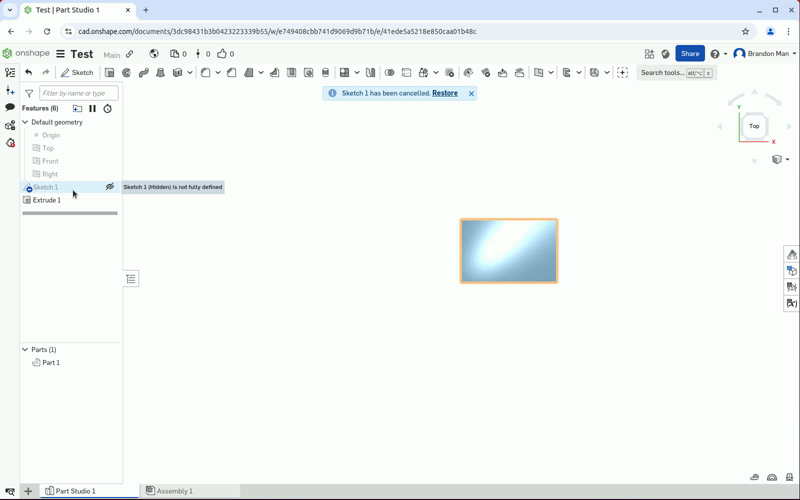
click(73, 189)
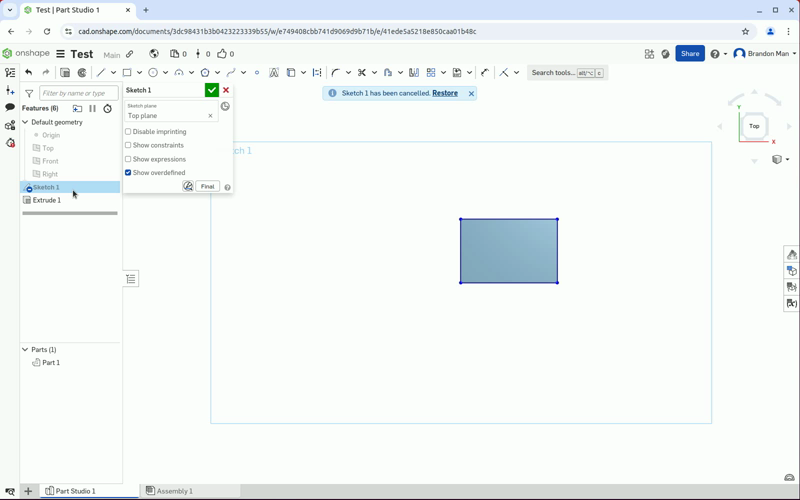
mouse_move(229, 92)
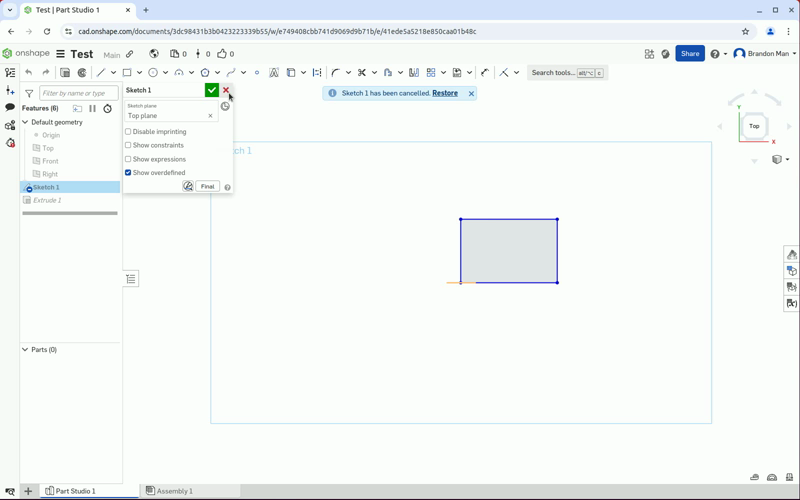
click(229, 92)
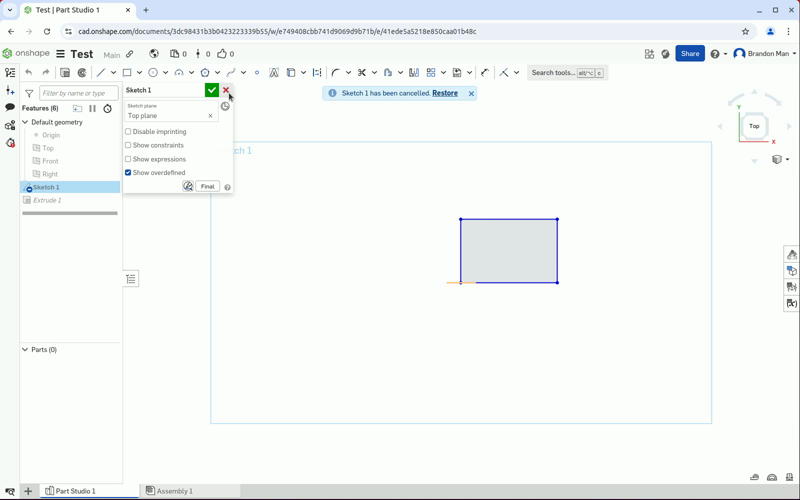
key(shift+s)
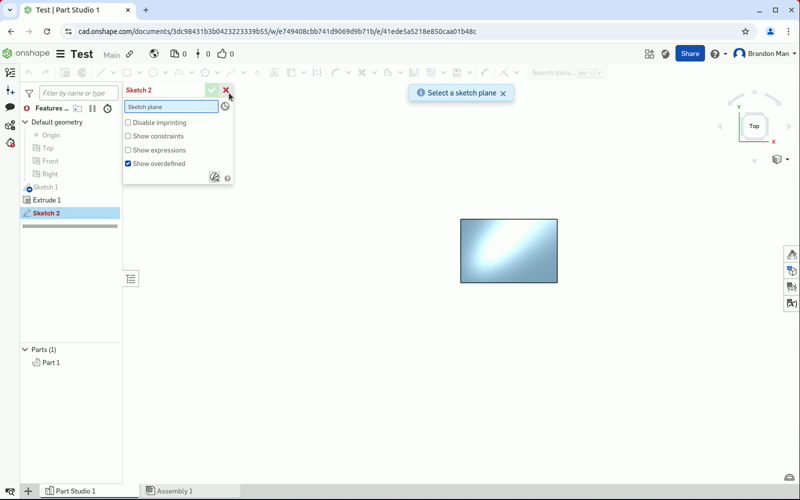
mouse_move(73, 150)
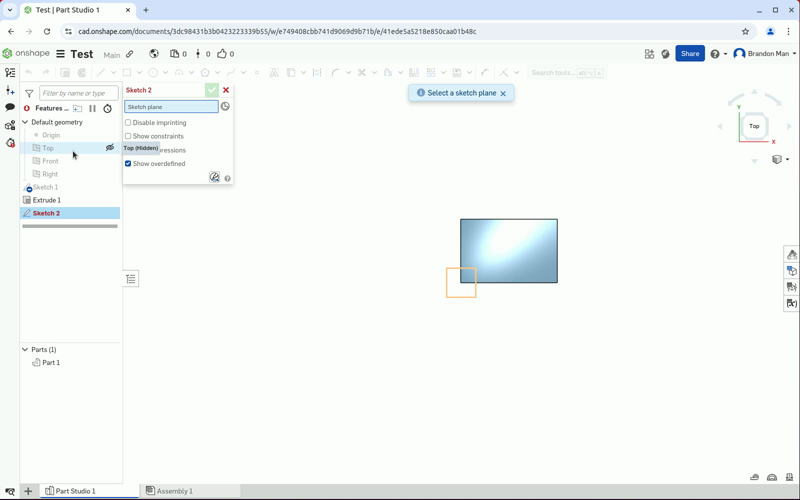
click(73, 150)
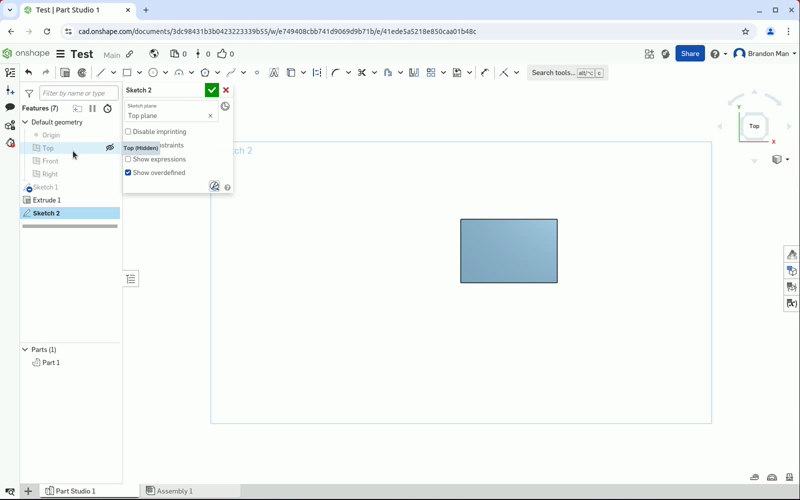
mouse_move(73, 352)
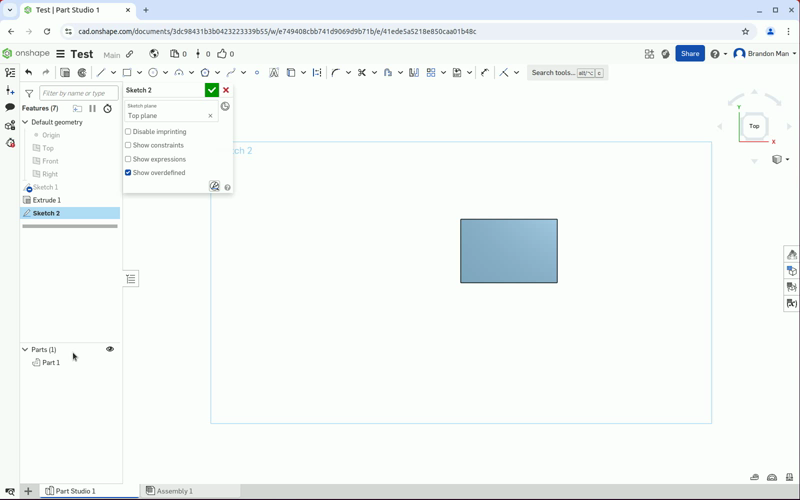
key(y)
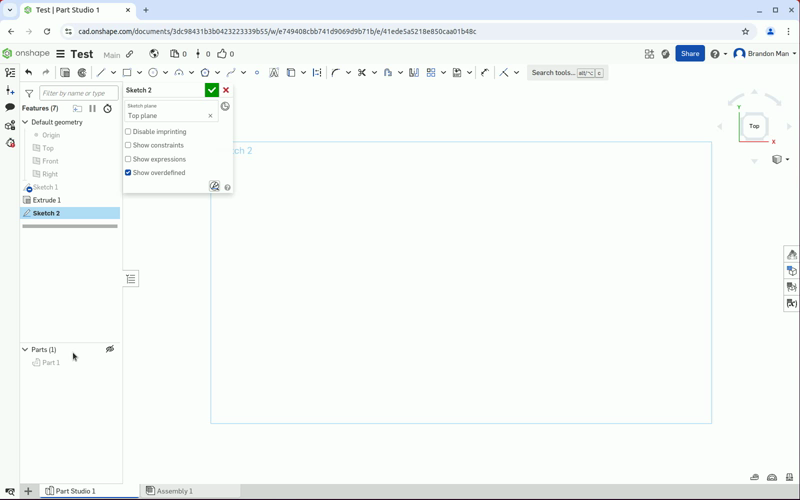
key(l)
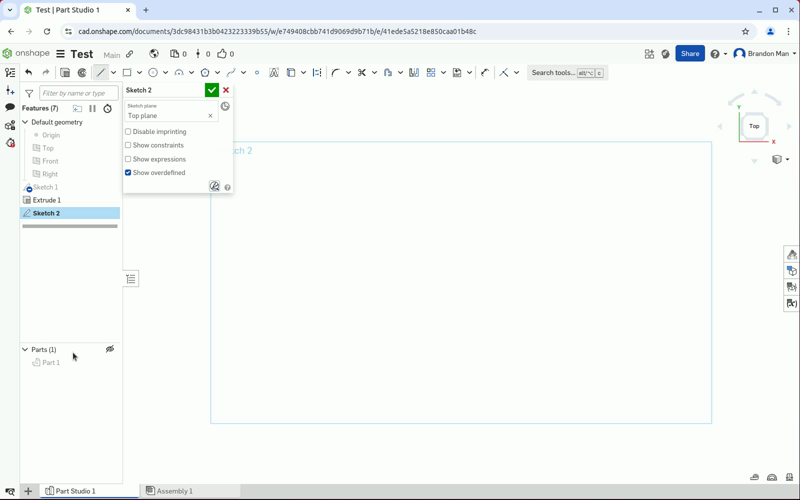
key_down(shift)
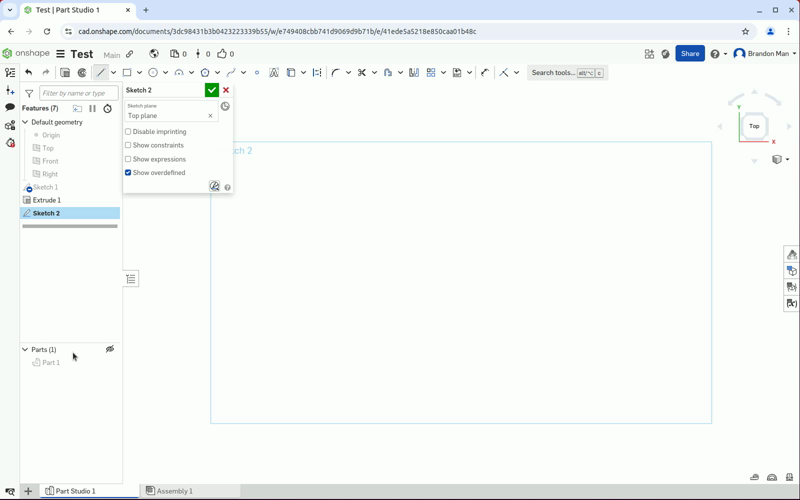
mouse_move(460, 218)
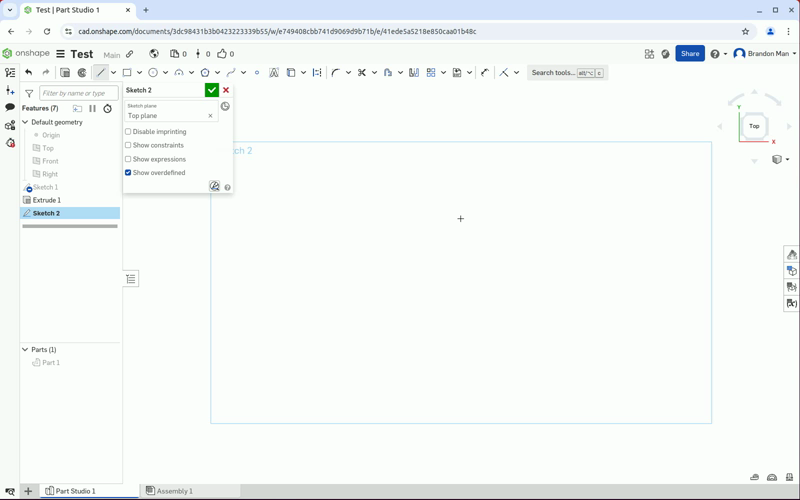
click(460, 218)
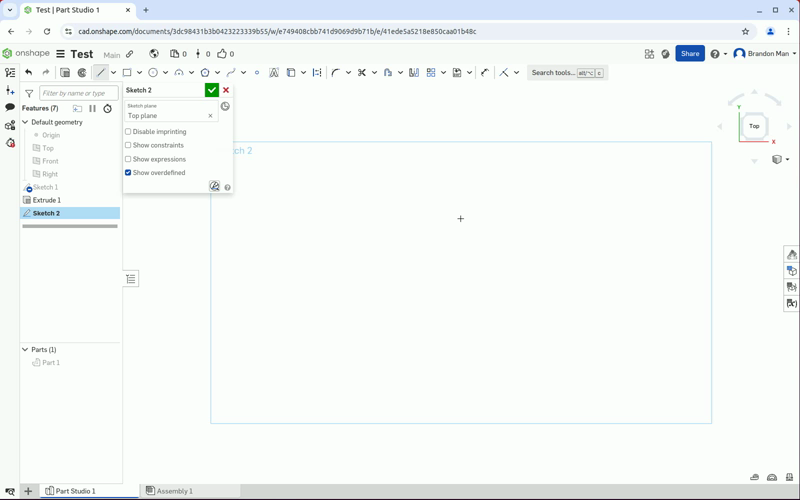
key_up(shift)
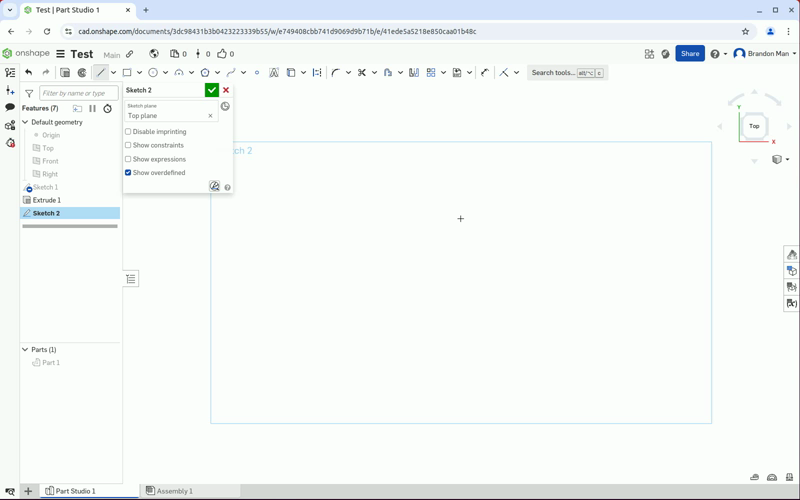
key_down(shift)
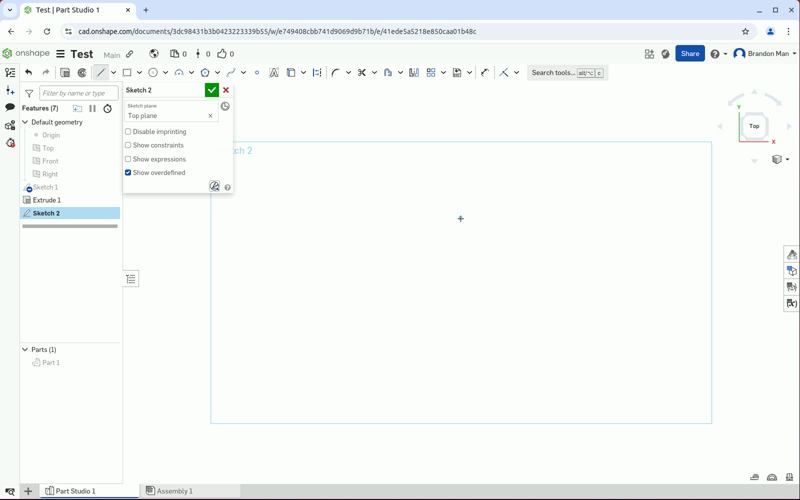
mouse_move(557, 218)
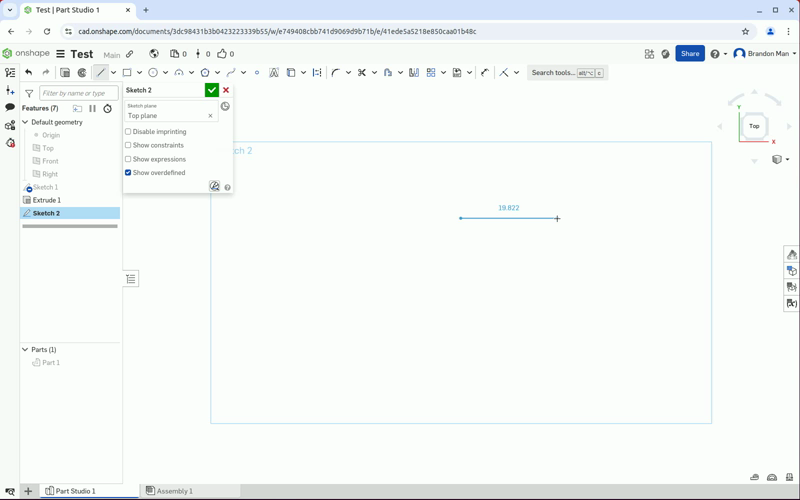
click(557, 218)
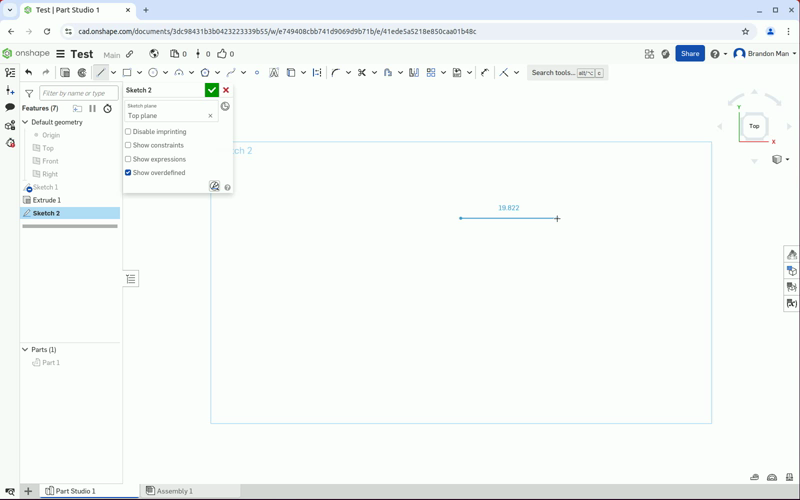
key_up(shift)
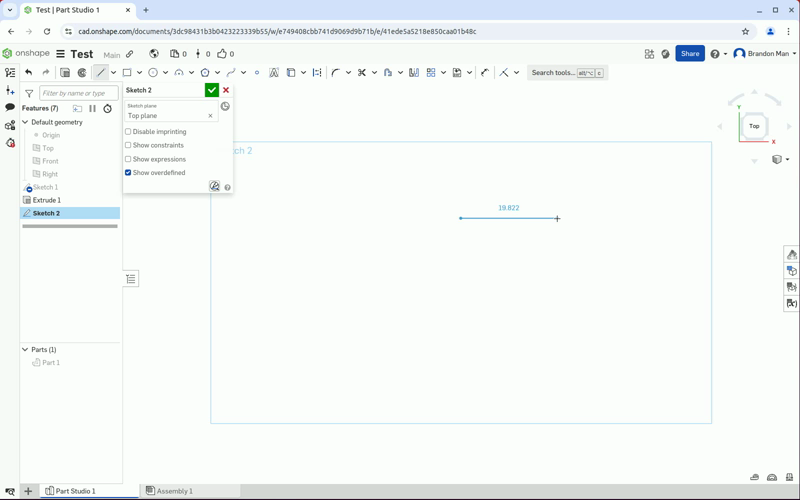
key_down(shift)
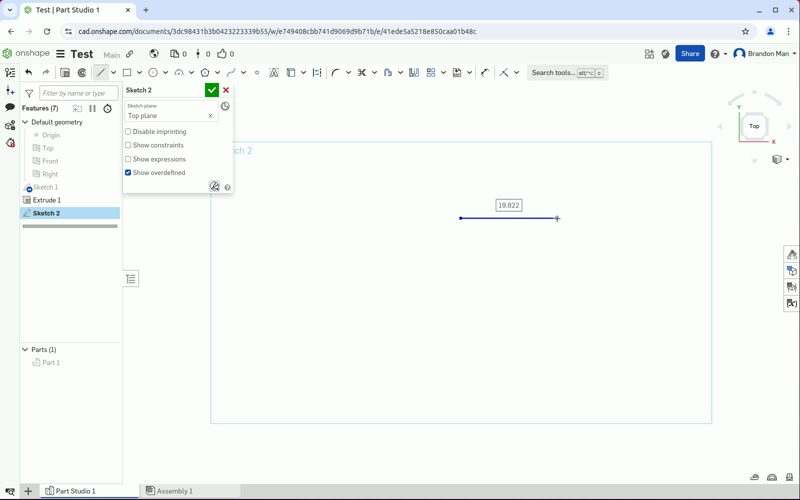
mouse_move(505, 169)
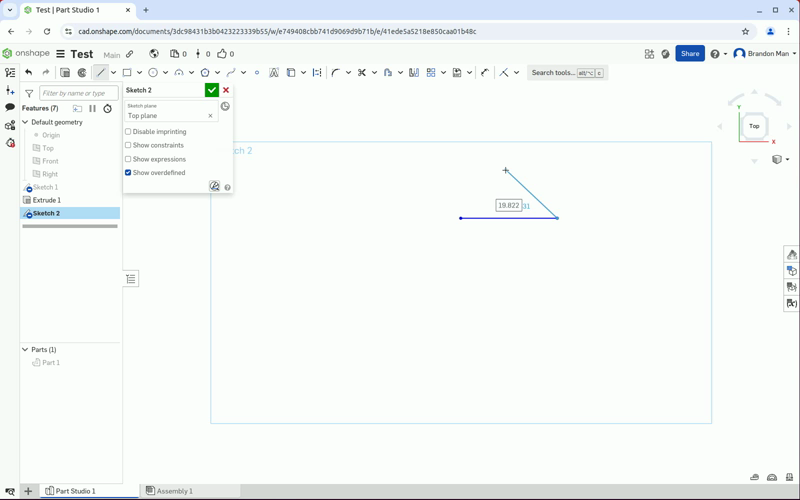
click(505, 169)
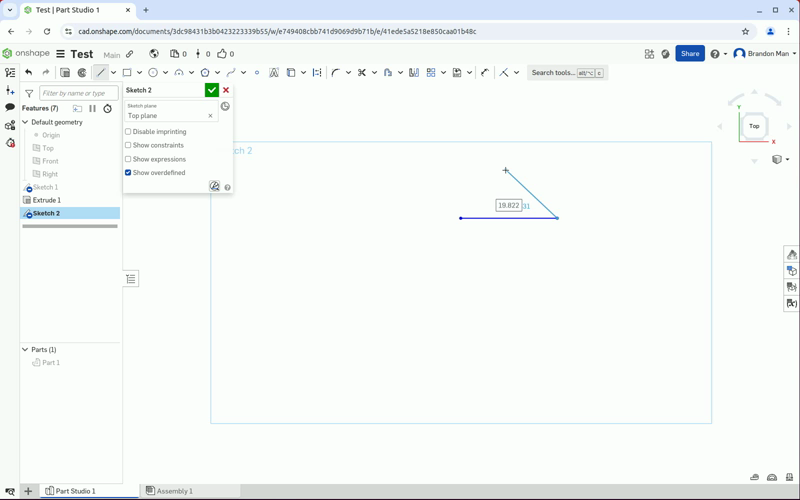
key_up(shift)
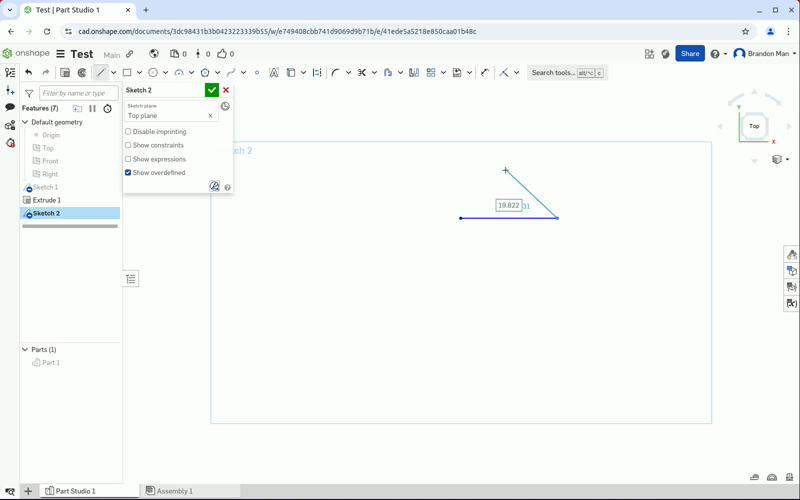
key_down(shift)
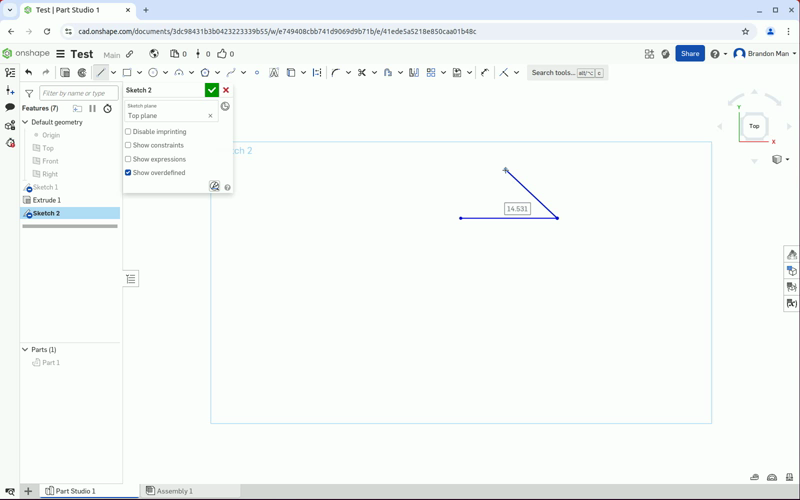
mouse_move(460, 218)
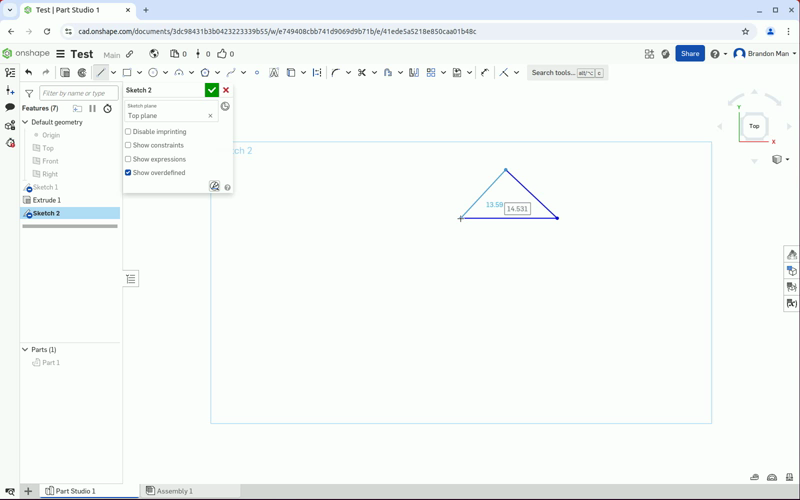
key_up(shift)
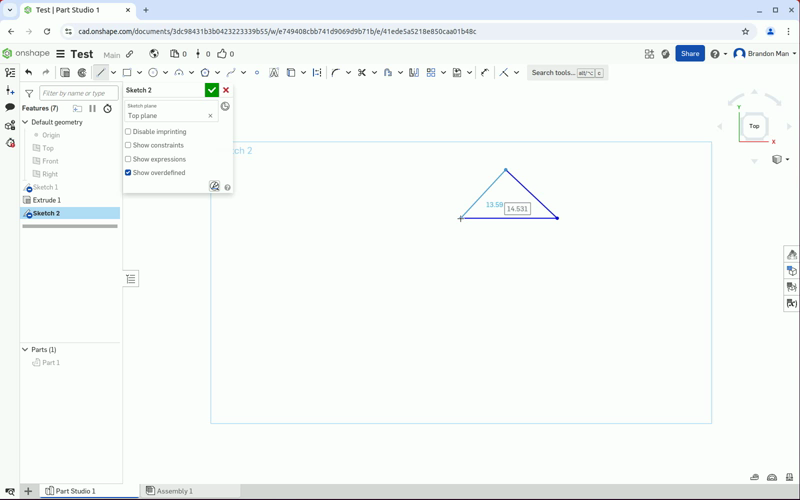
click(460, 218)
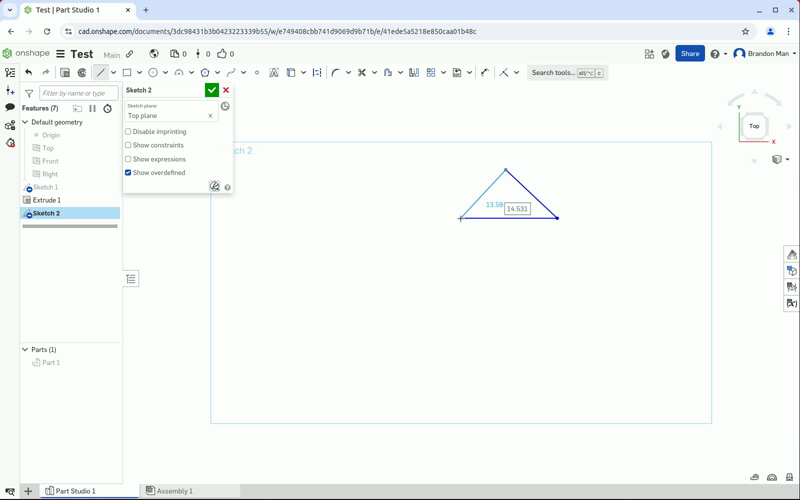
key(esc)
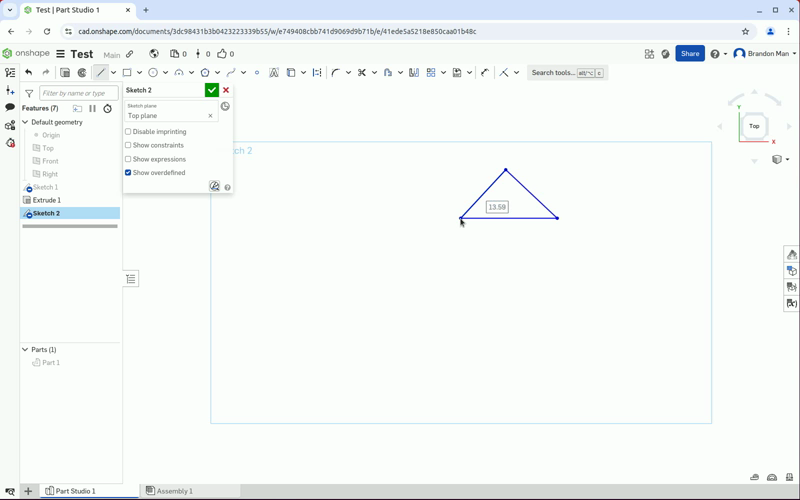
mouse_move(494, 205)
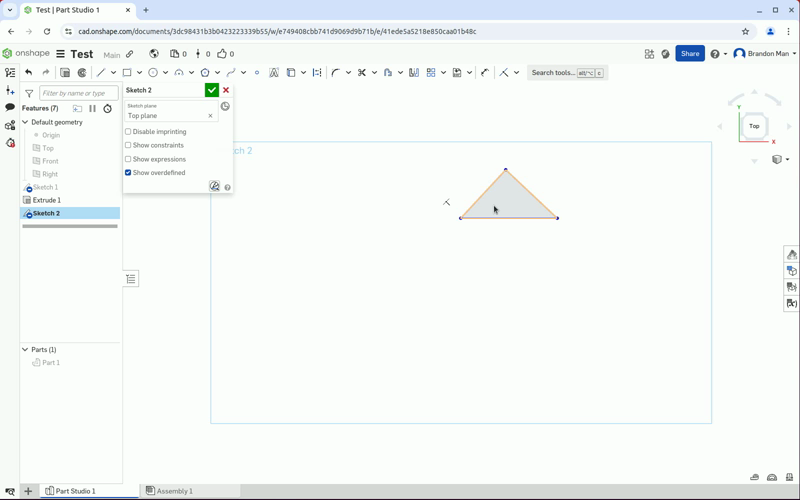
click(494, 205)
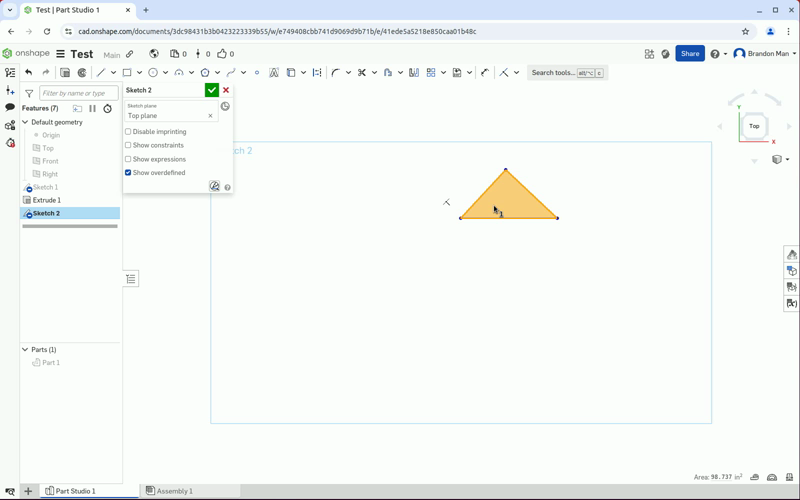
mouse_move(73, 352)
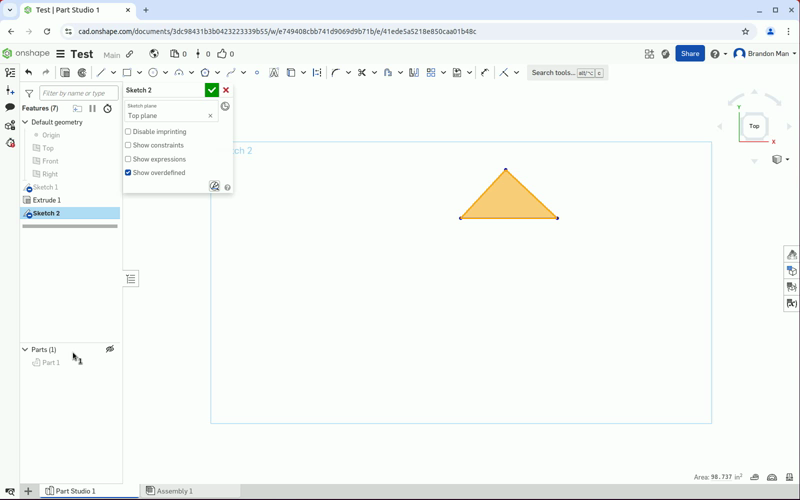
key(shift+y)
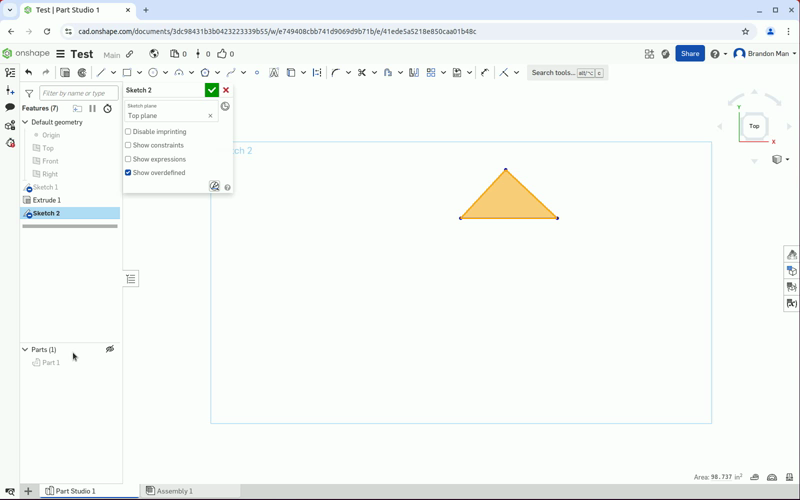
key(shift+e)
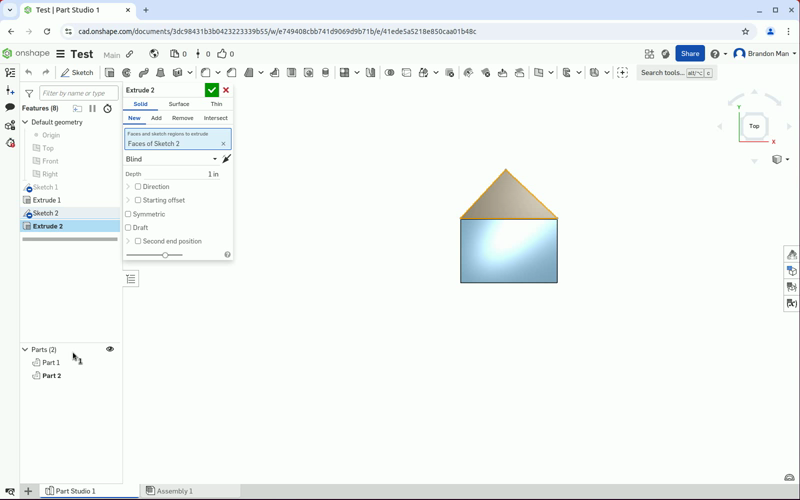
mouse_move(143, 106)
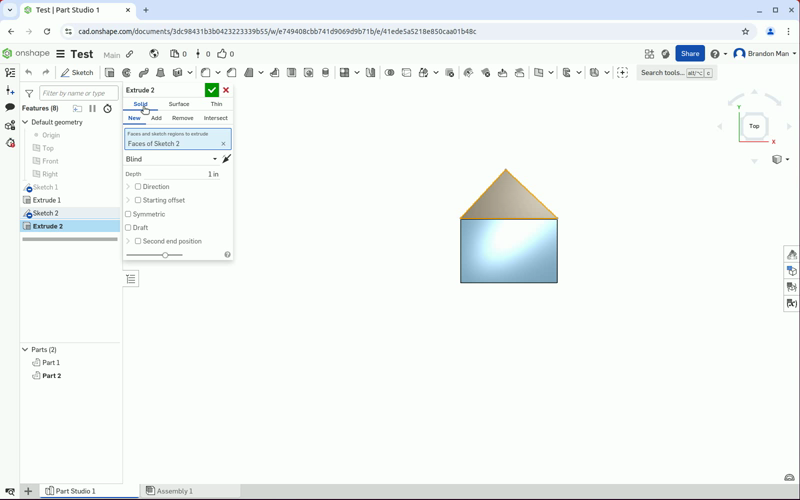
click(143, 106)
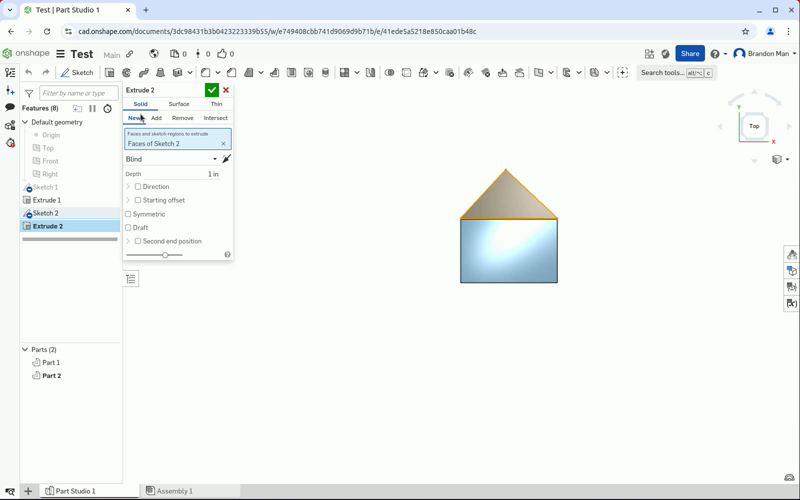
mouse_move(137, 120)
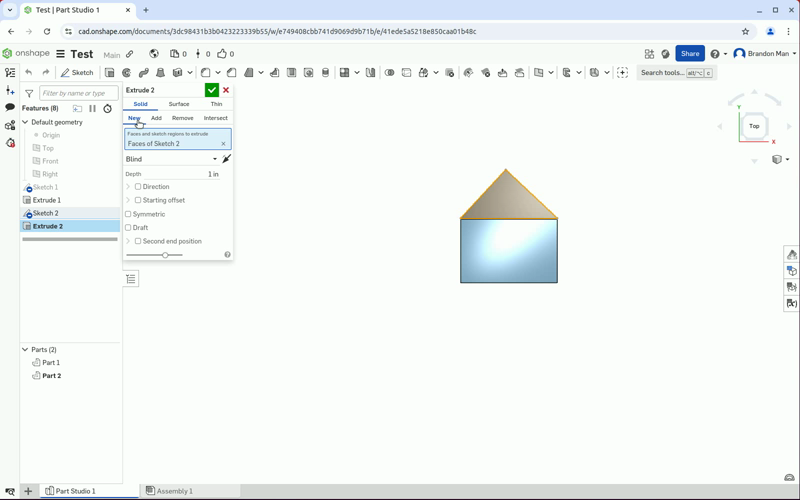
click(137, 120)
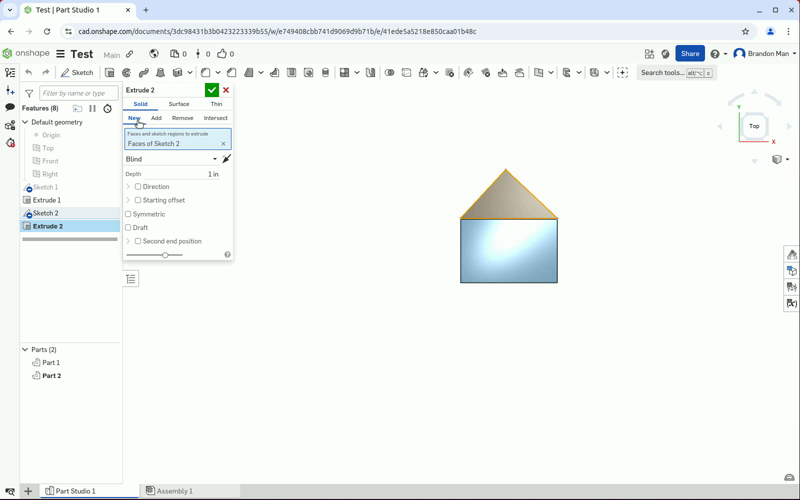
key(tab, 4)
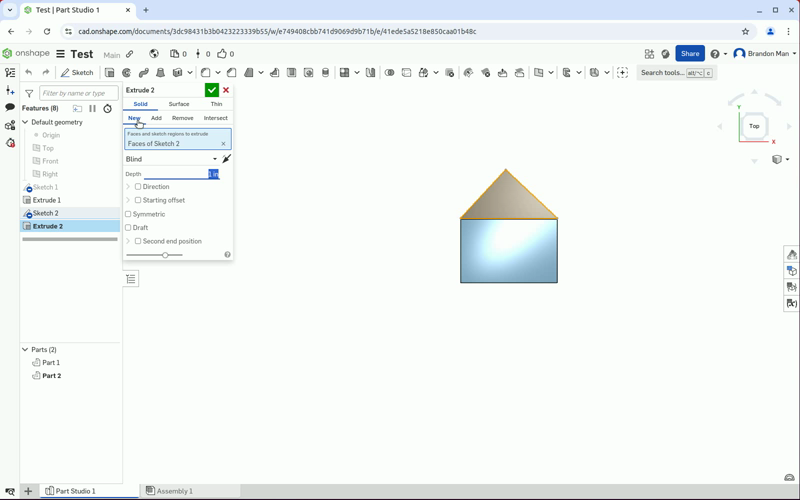
text(19.738)
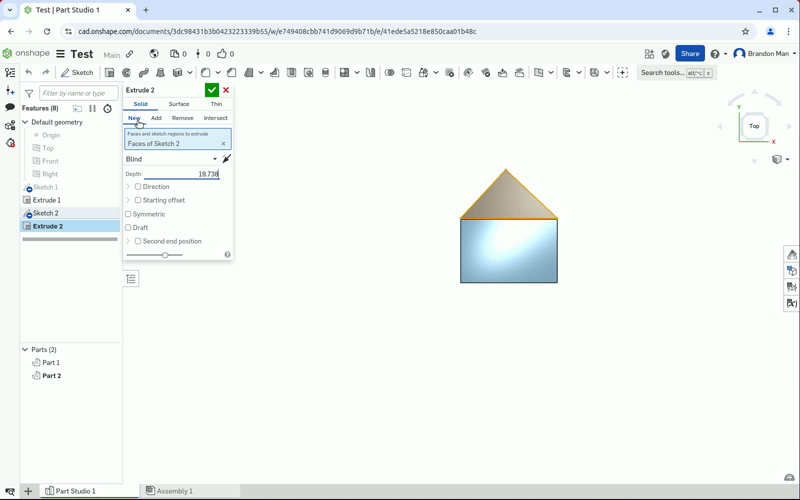
key(enter)
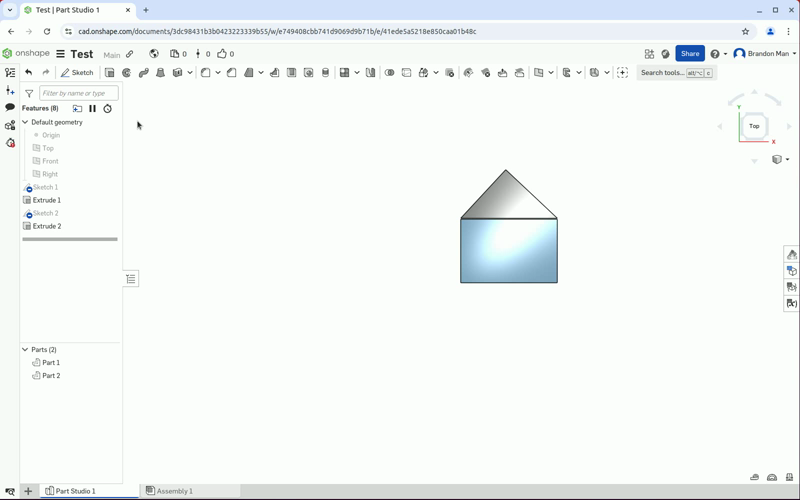
key(shift+h)
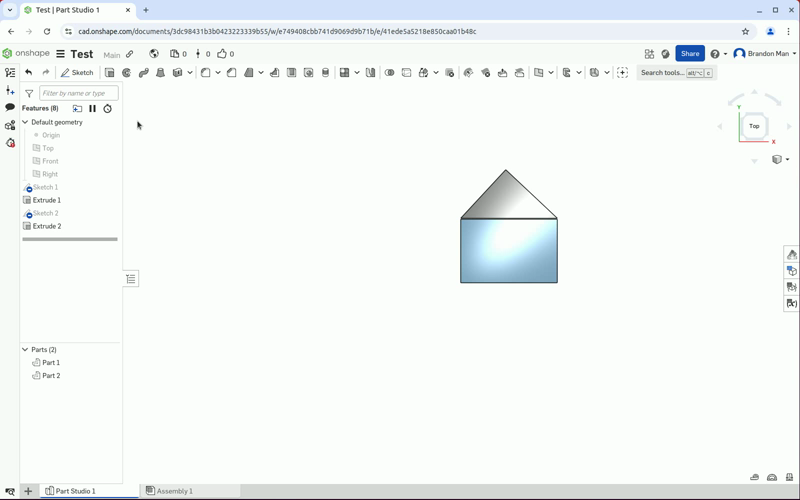
key(shift+h)
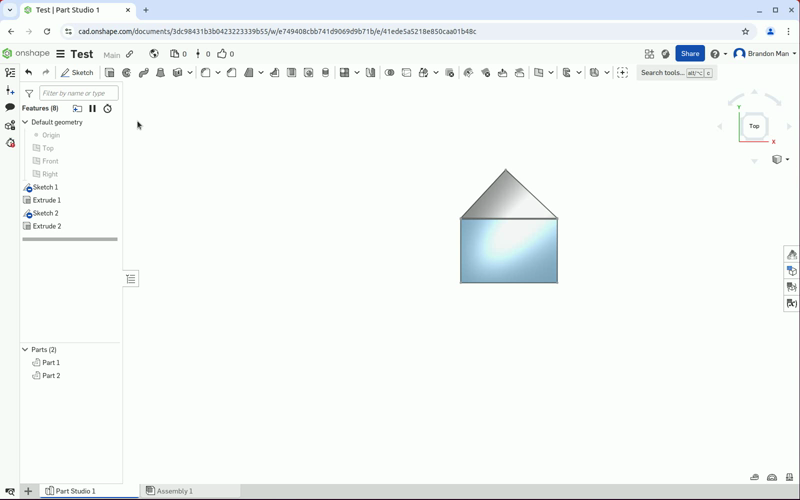
key(shift+7)
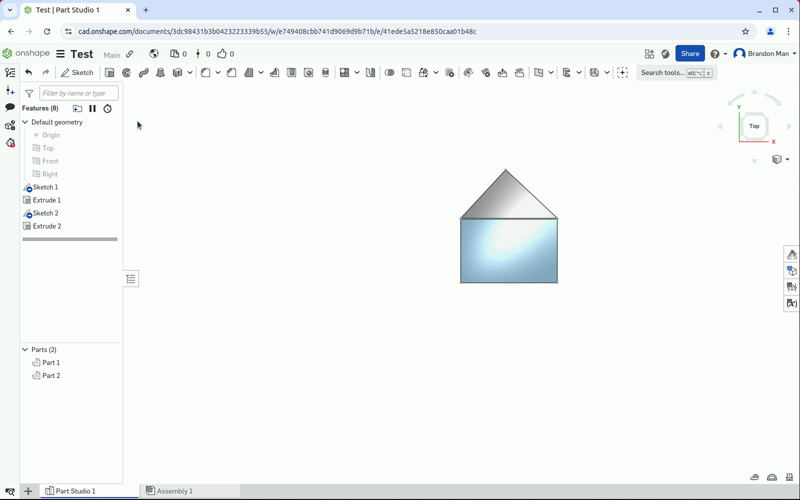
key(up, 3)
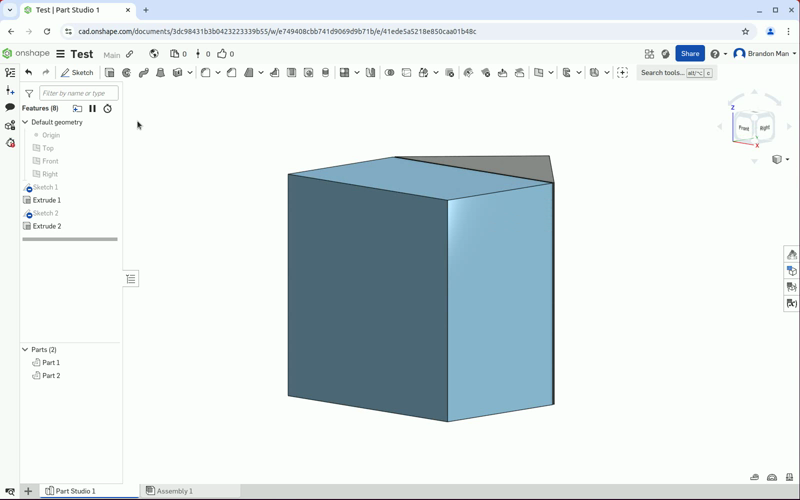
key(left, 3)
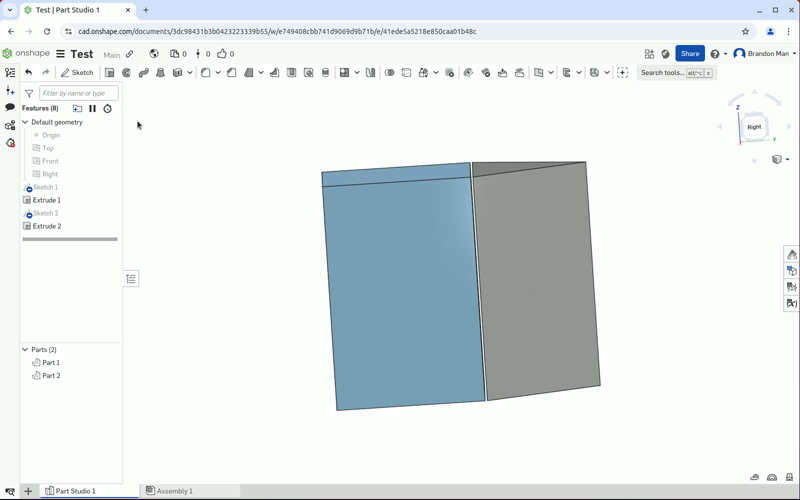
key(right, 3)
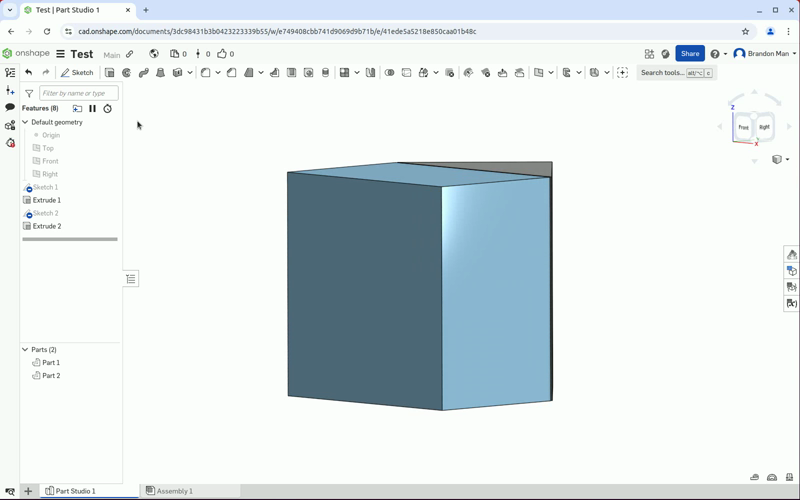
key(down, 3)
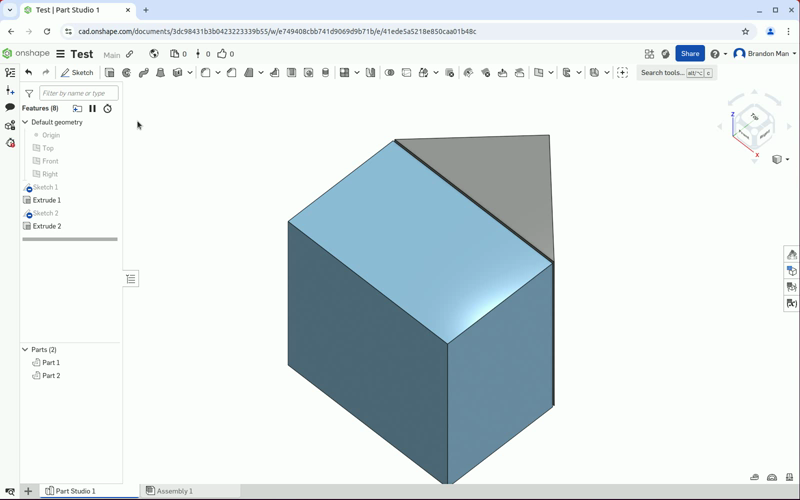
mouse_move(73, 189)
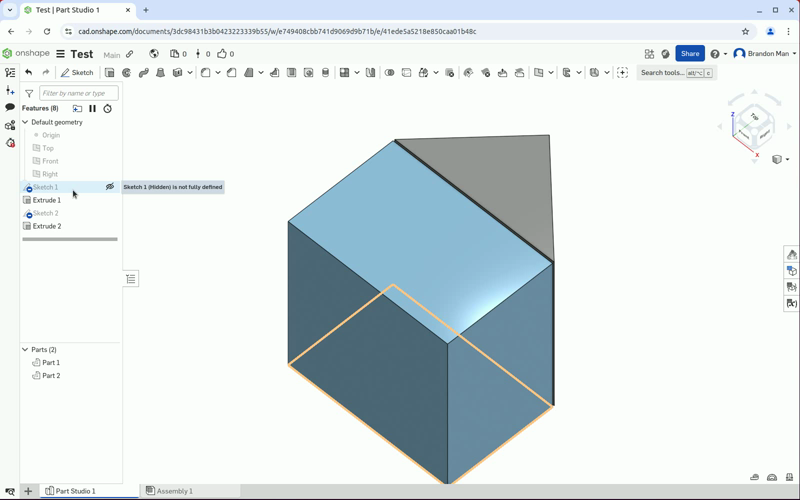
click(73, 189)